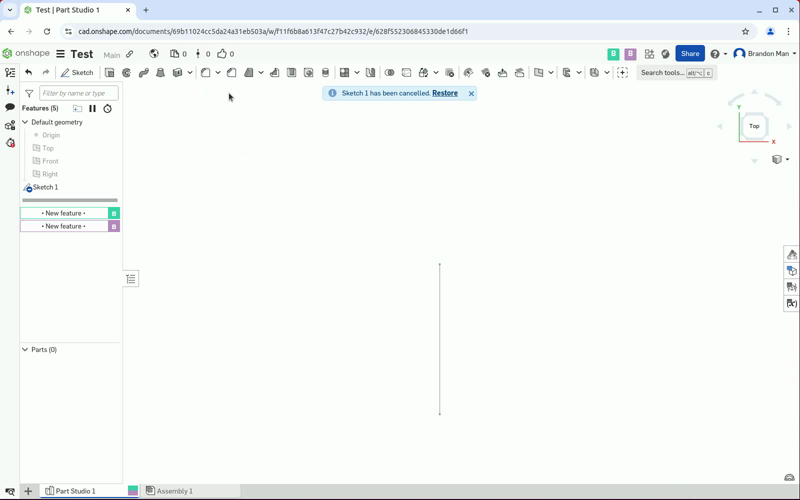
key(shift+h)
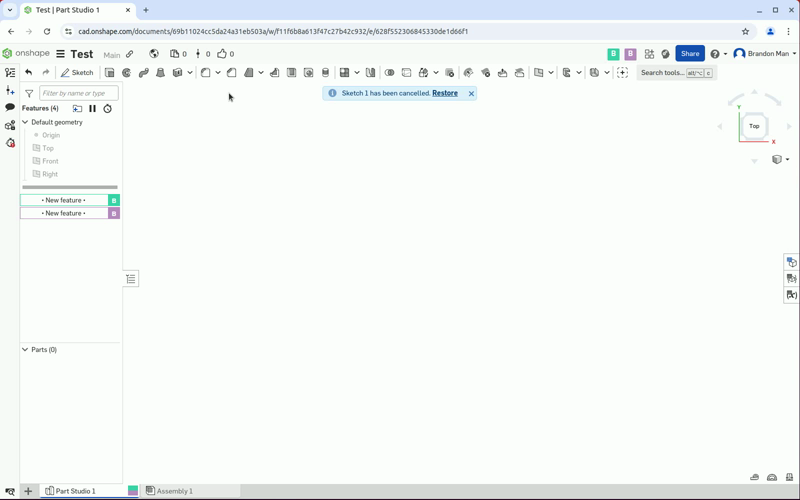
mouse_move(73, 352)
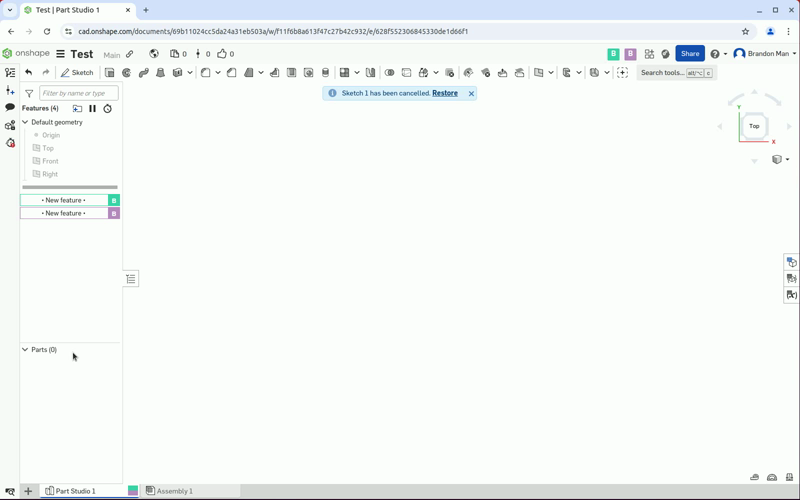
key(y)
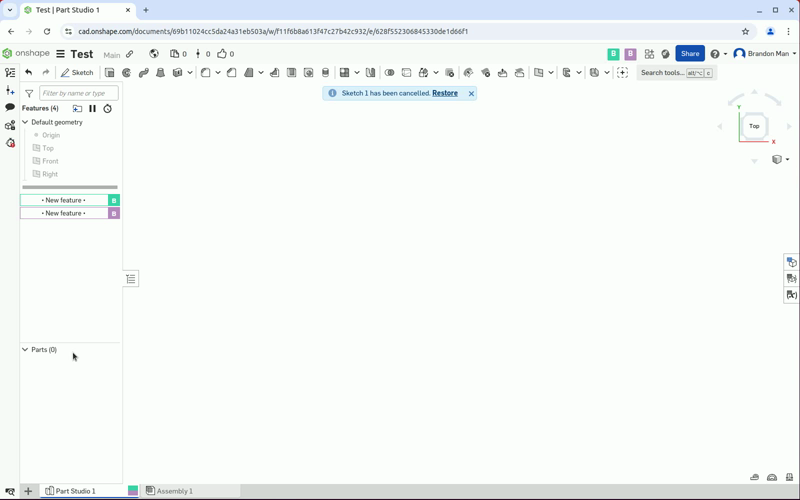
key(shift+p)
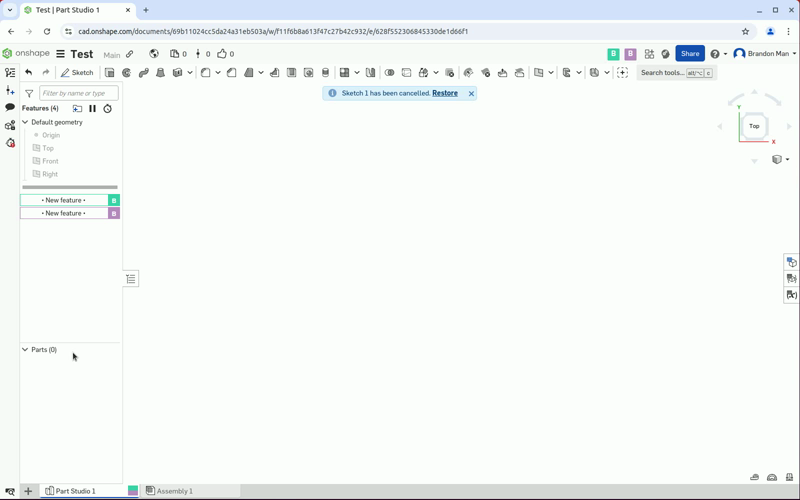
key(space)
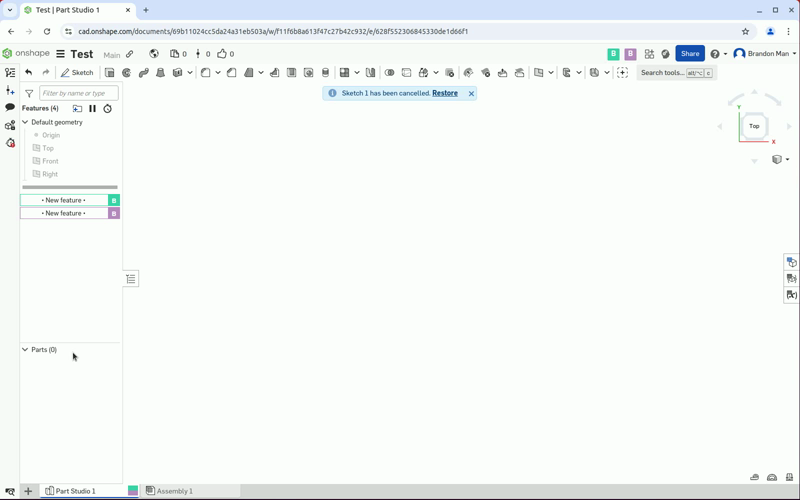
key_down(shift)
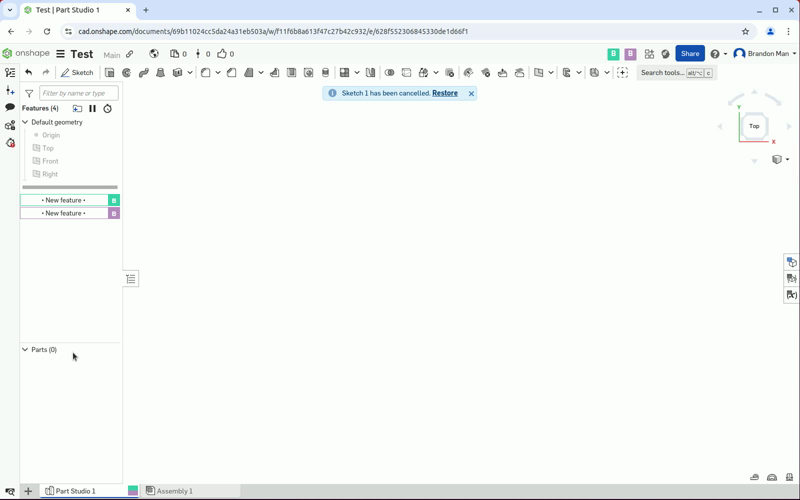
key(up)
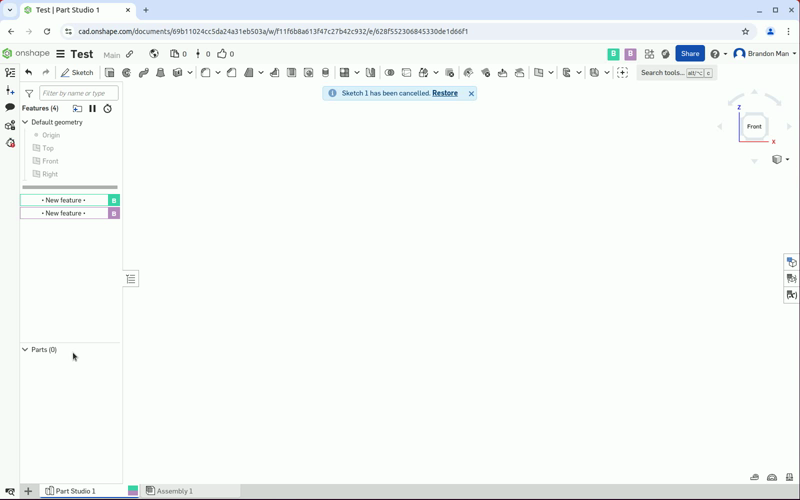
key_up(shift)
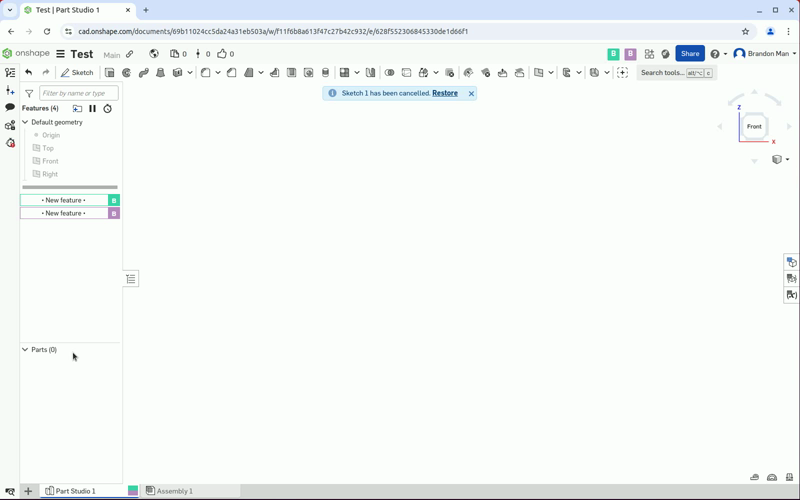
mouse_move(73, 352)
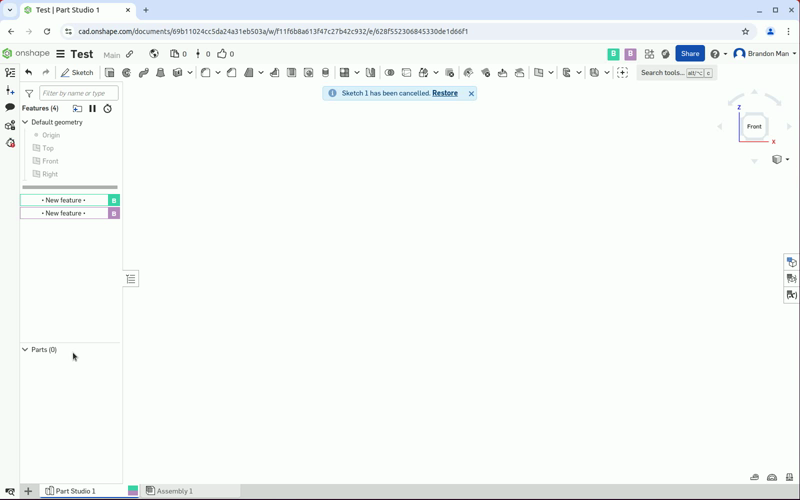
key(shift+y)
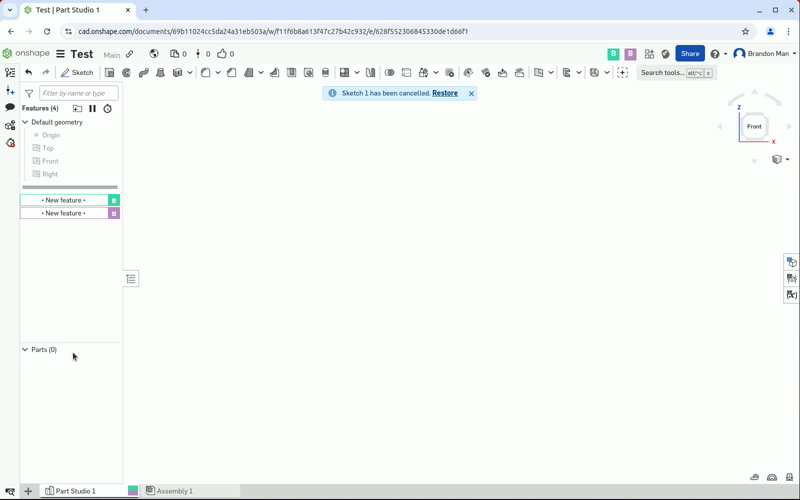
key(shift+s)
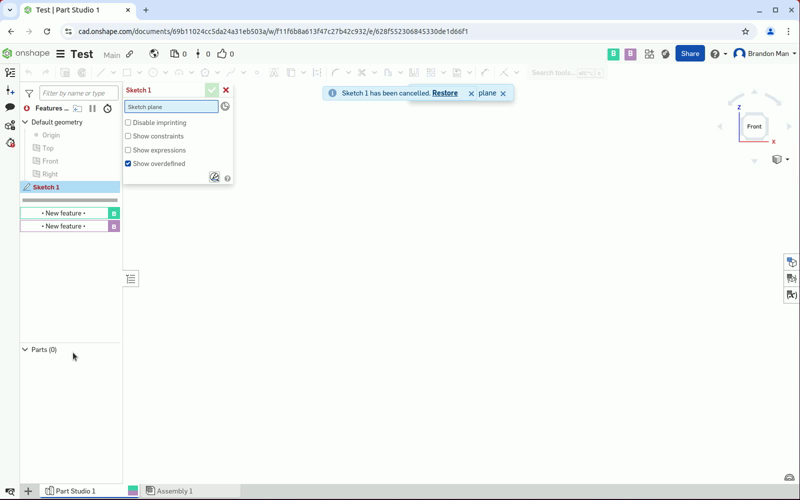
mouse_move(73, 163)
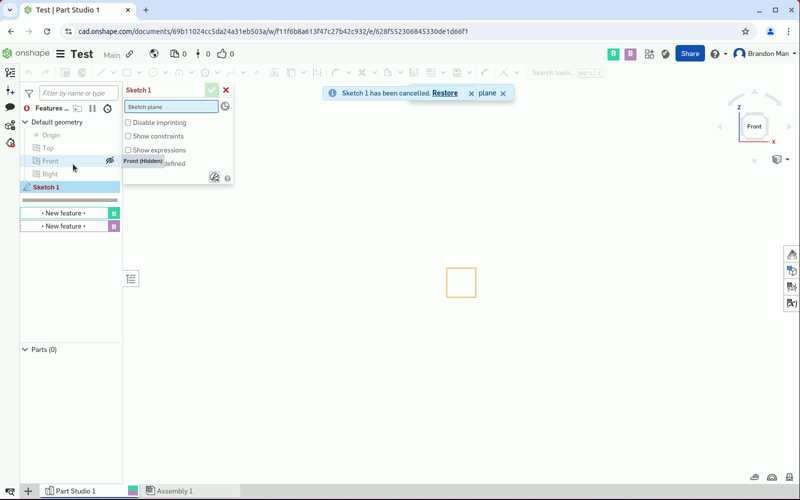
click(73, 163)
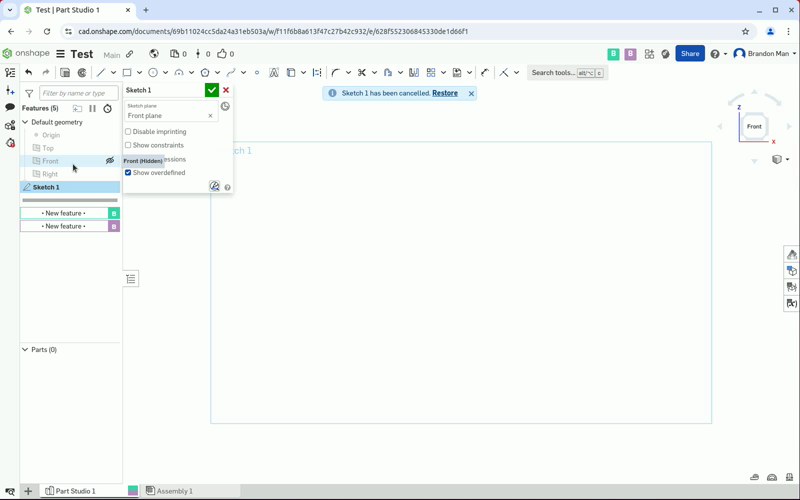
mouse_move(73, 352)
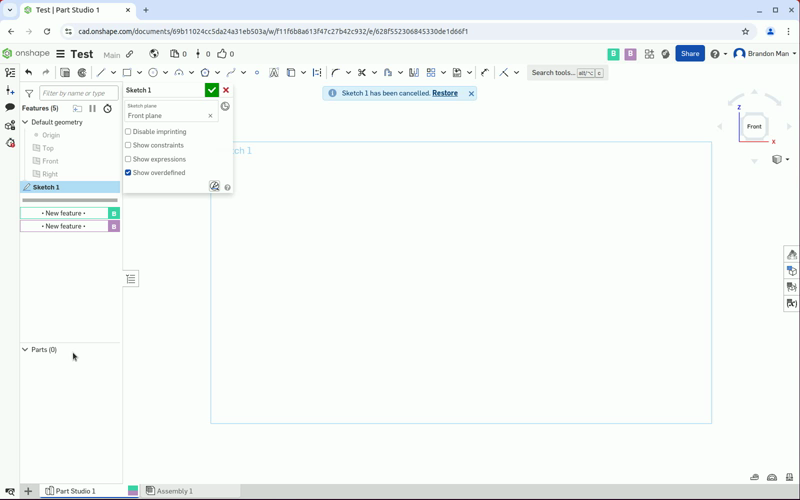
key(y)
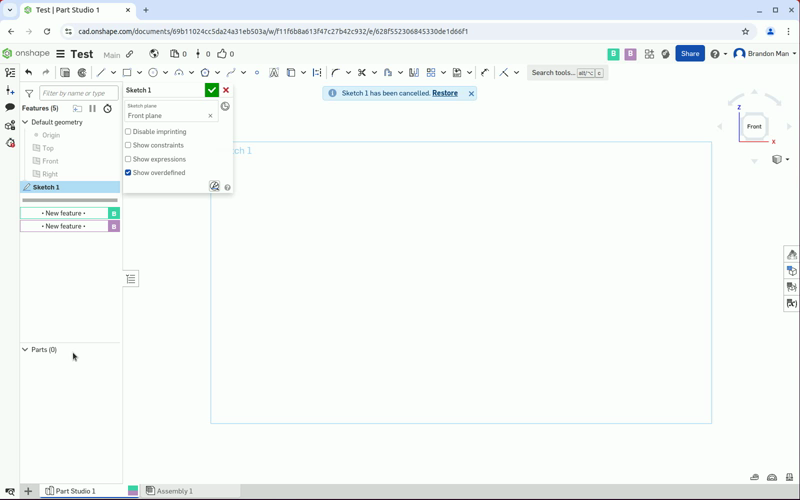
key(l)
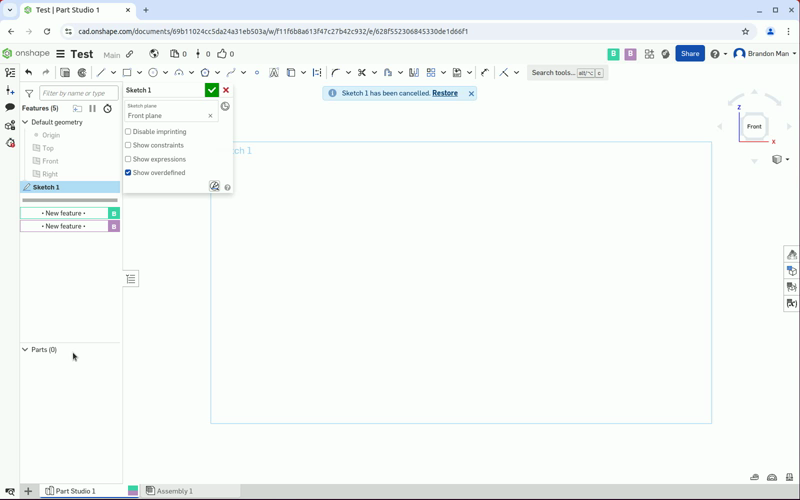
key_down(shift)
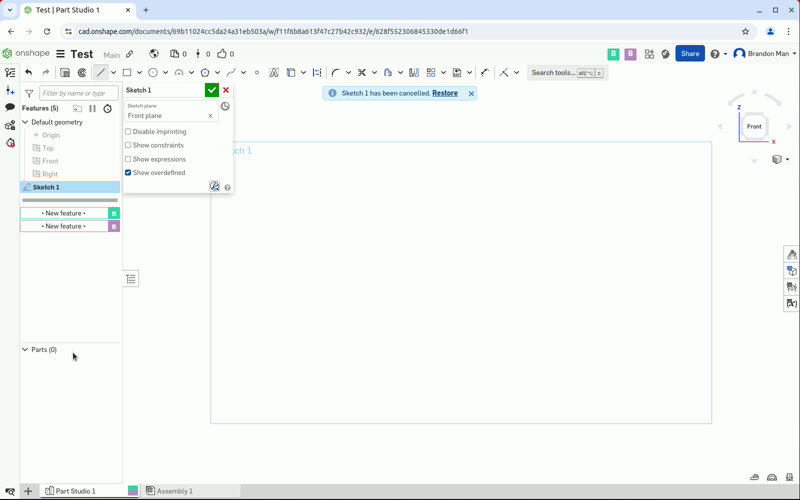
mouse_move(404, 339)
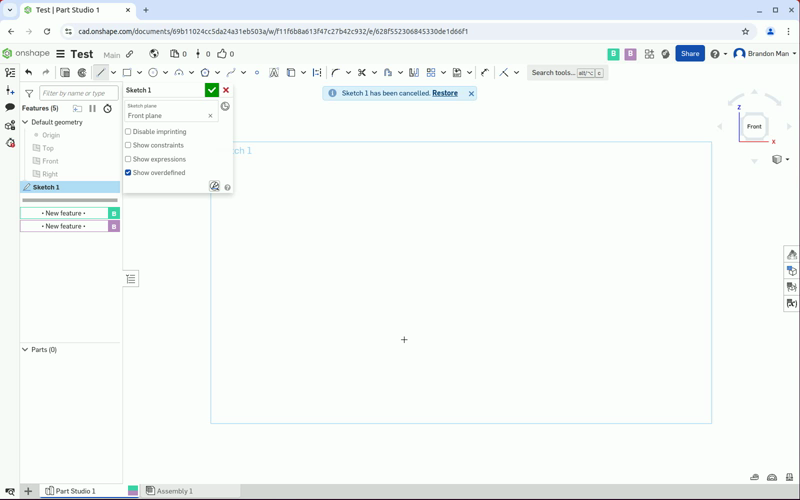
click(404, 339)
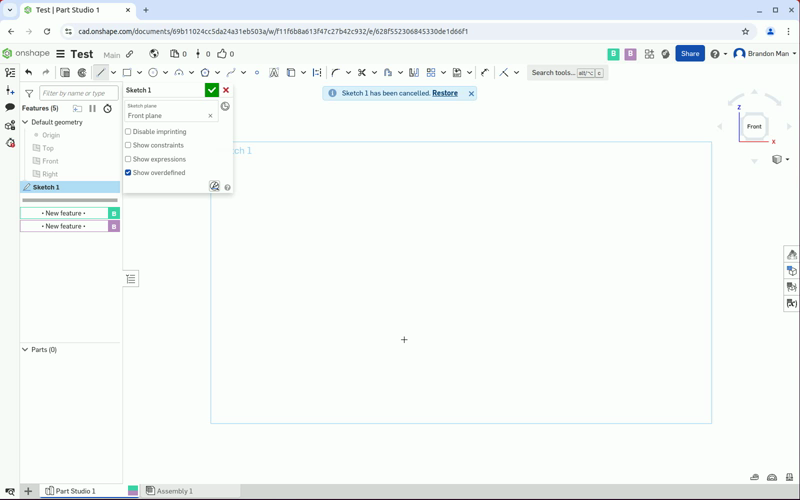
key_up(shift)
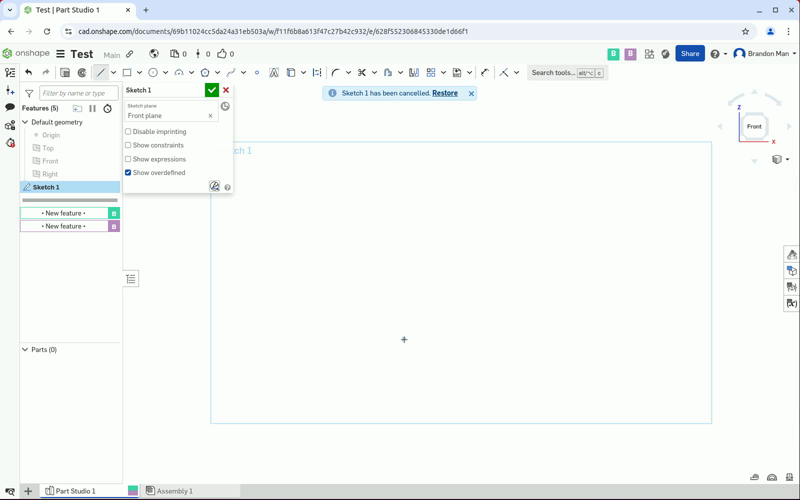
key_down(shift)
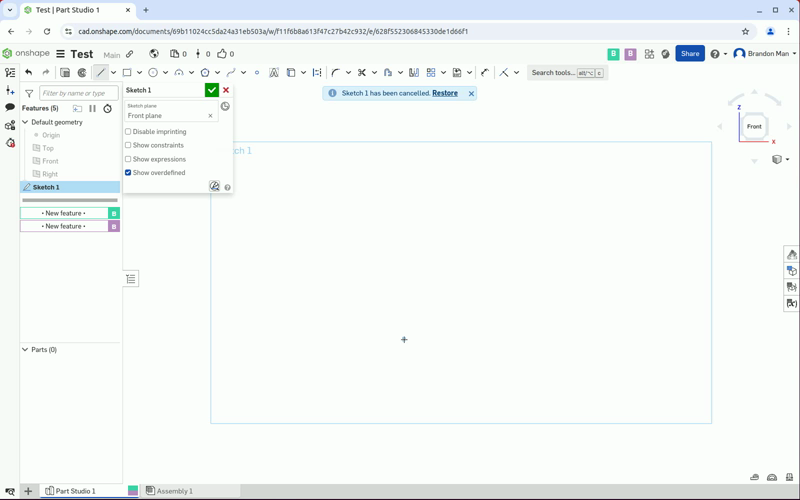
mouse_move(516, 339)
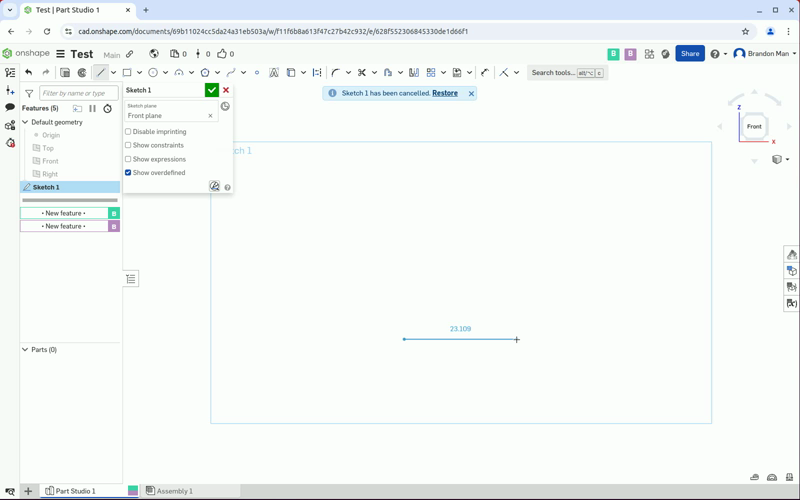
click(516, 339)
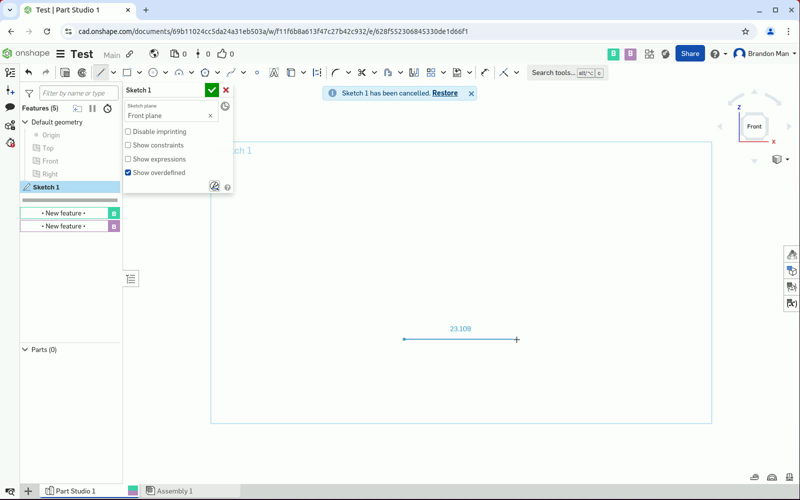
key_up(shift)
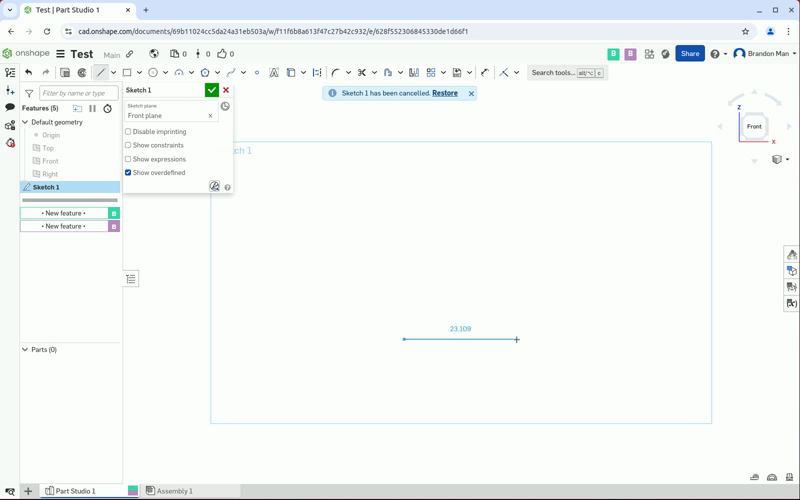
key_down(shift)
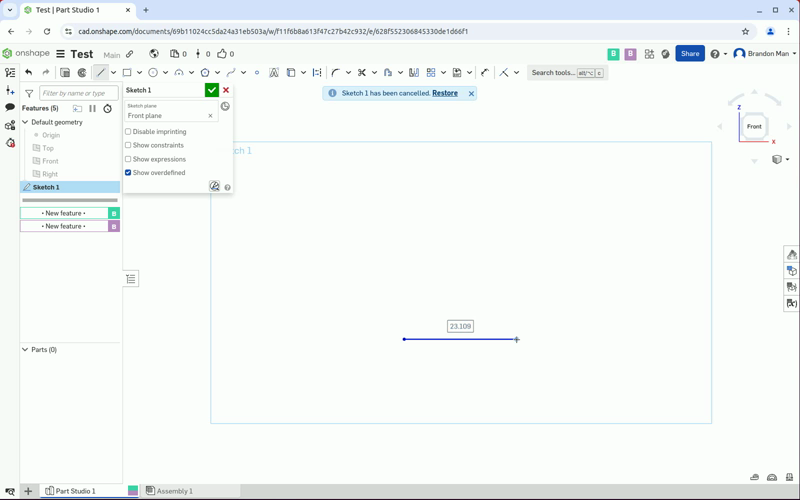
mouse_move(516, 226)
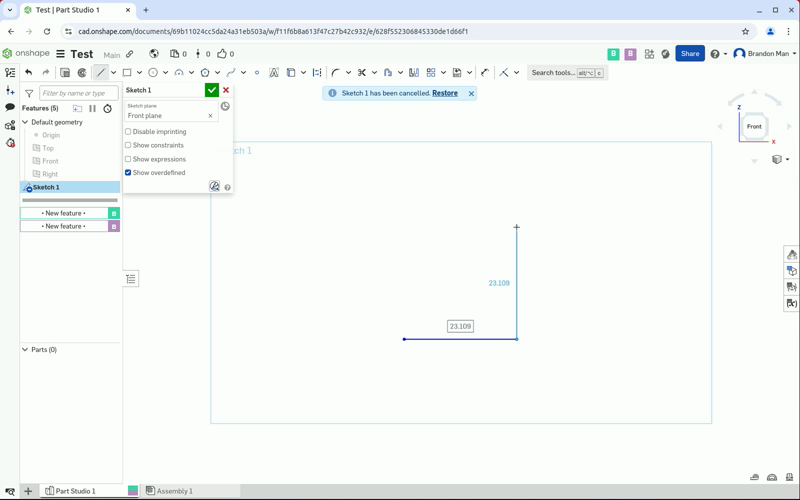
click(516, 226)
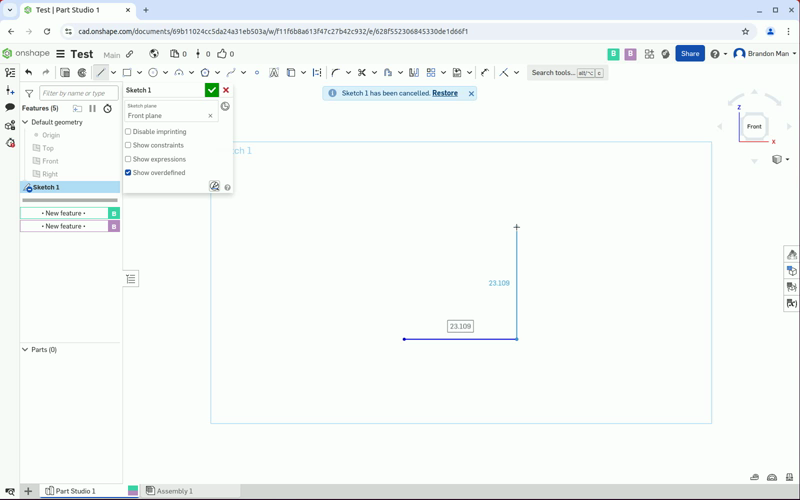
key_up(shift)
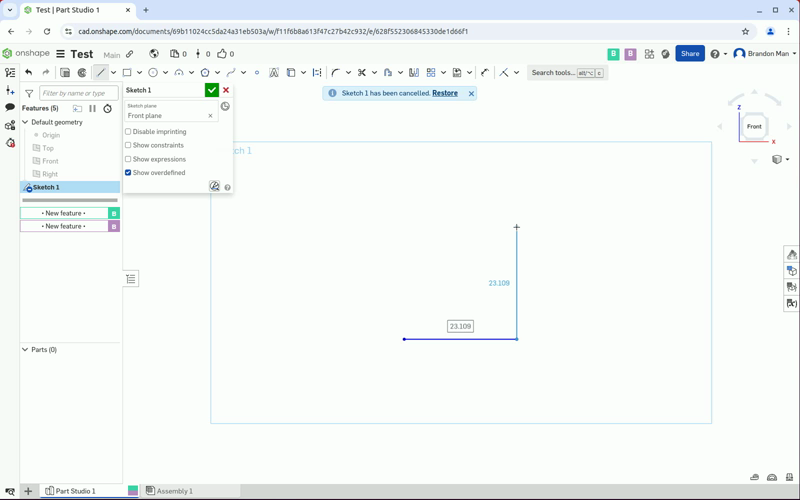
key_down(shift)
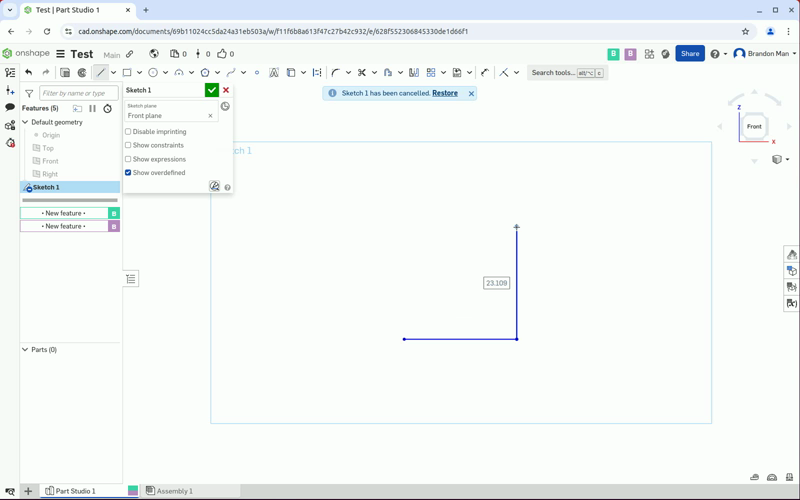
mouse_move(404, 226)
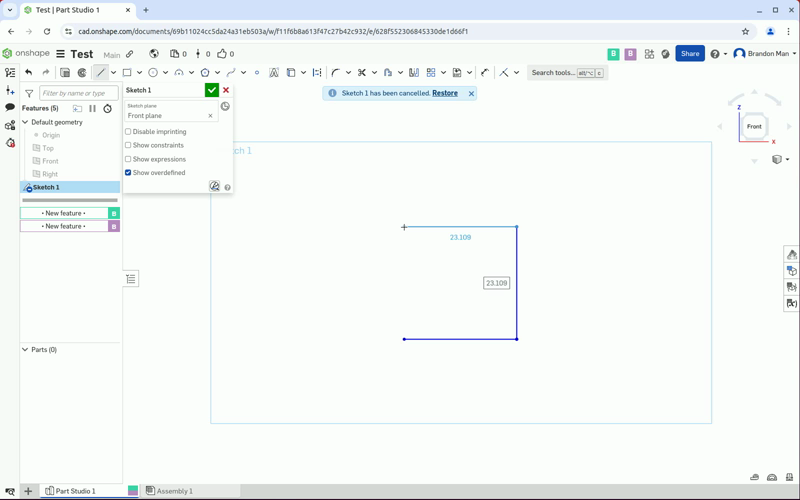
click(404, 226)
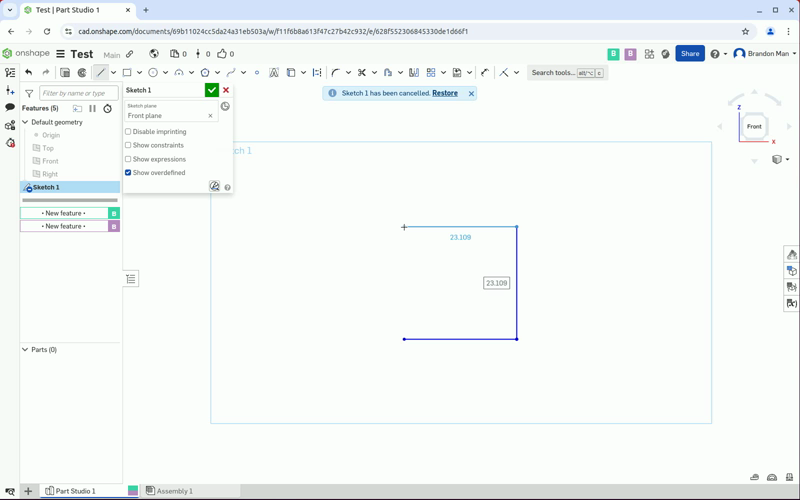
key_up(shift)
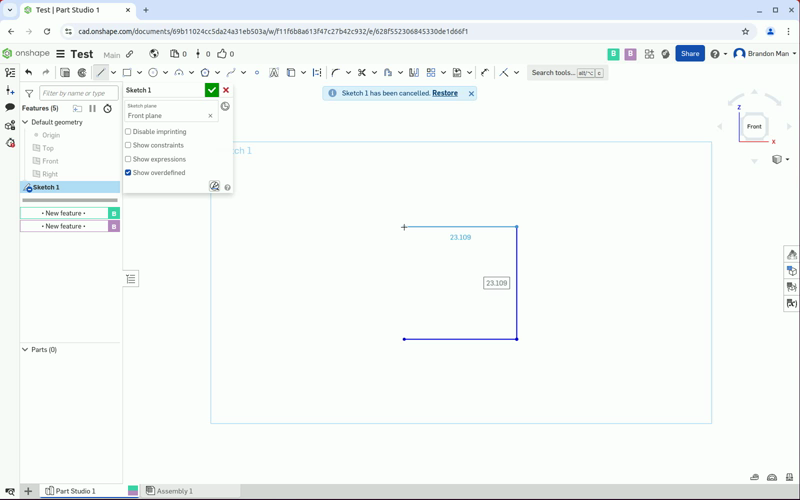
key_down(shift)
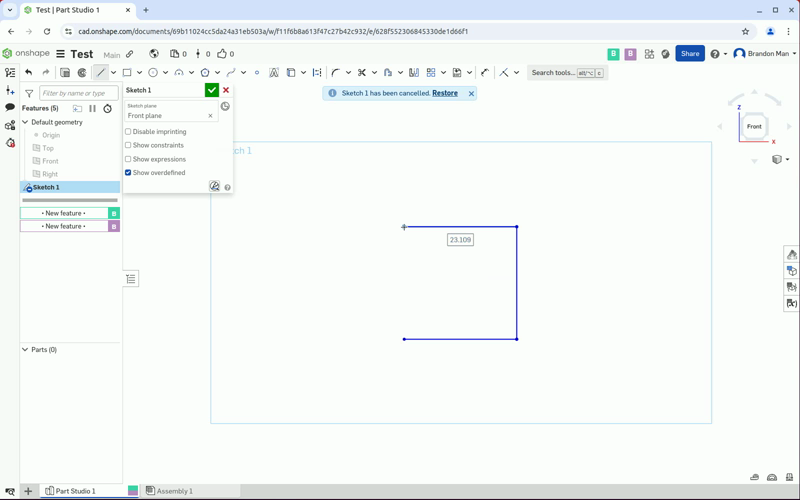
mouse_move(404, 339)
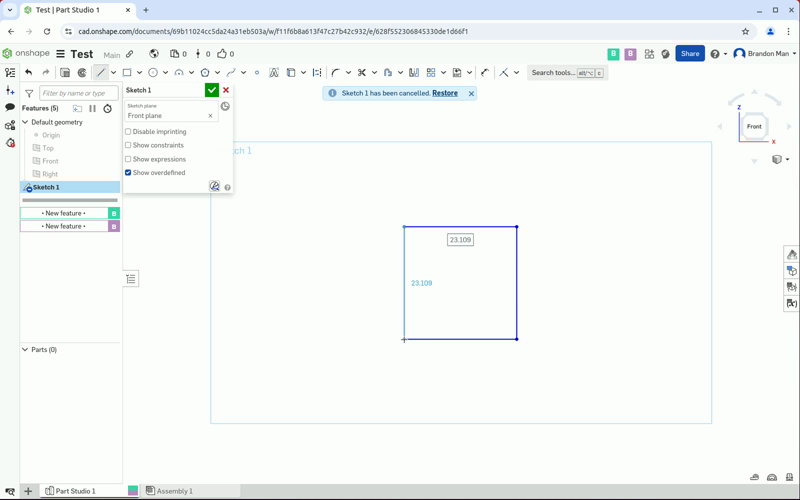
key_up(shift)
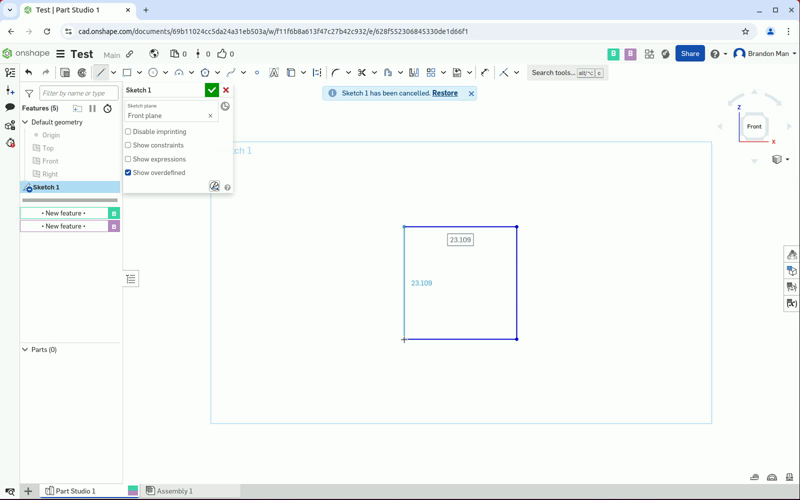
click(404, 339)
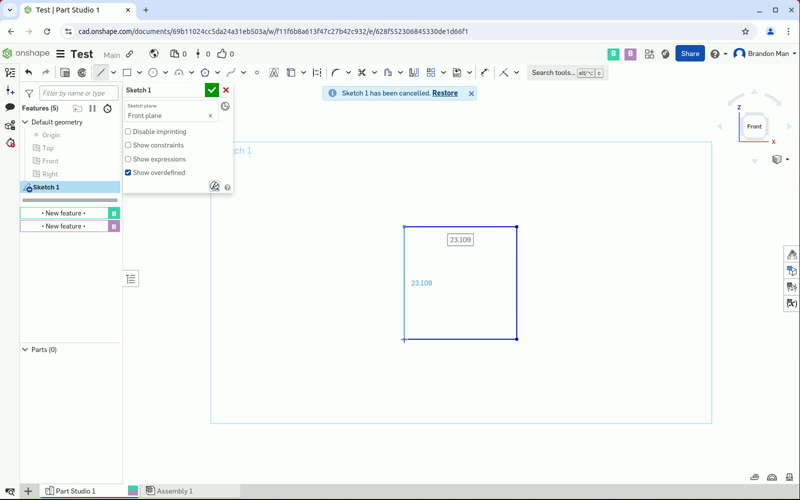
key(esc)
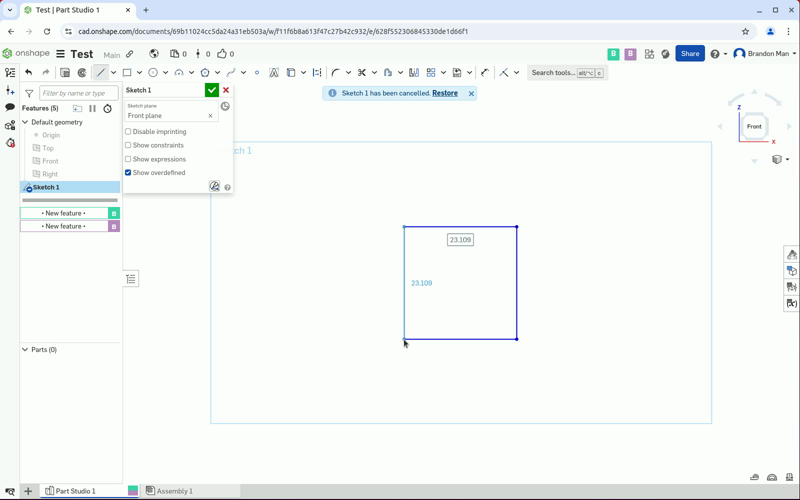
mouse_move(481, 305)
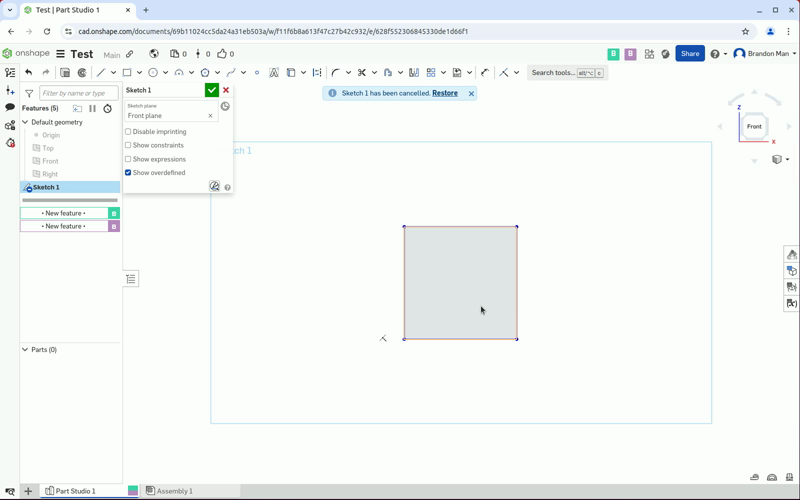
click(481, 305)
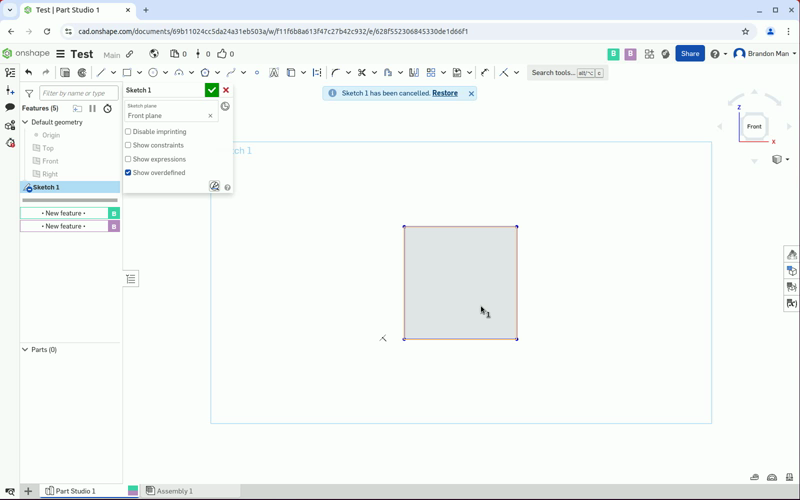
mouse_move(73, 352)
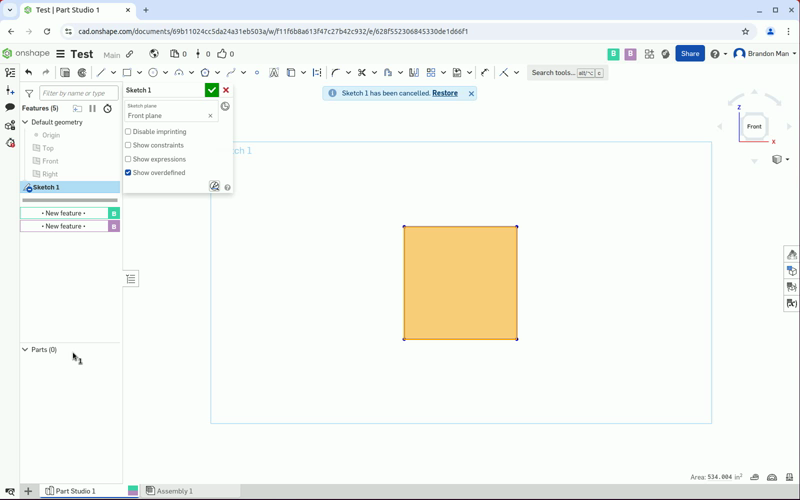
key(shift+y)
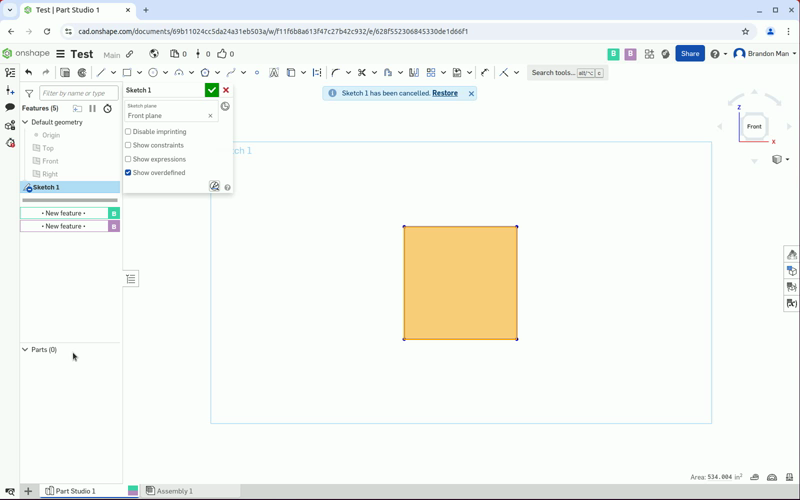
key(shift+e)
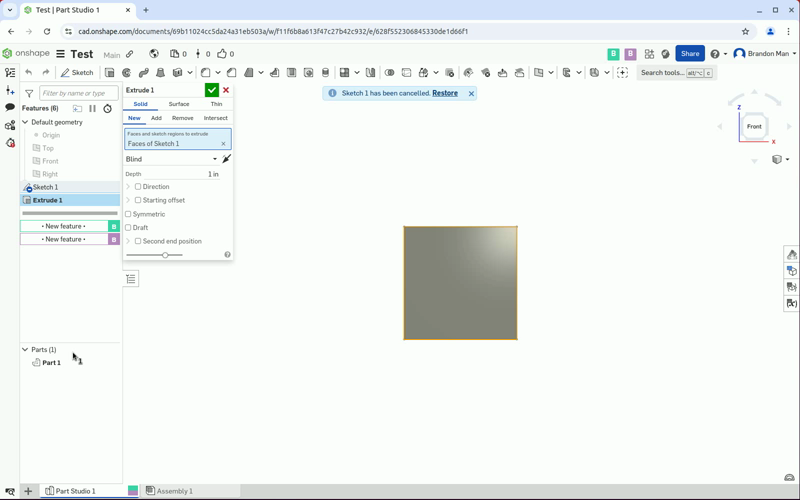
mouse_move(143, 106)
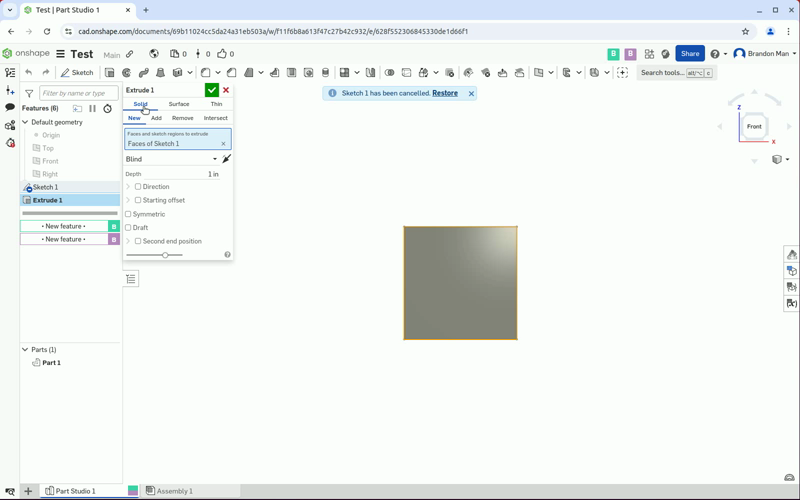
click(143, 106)
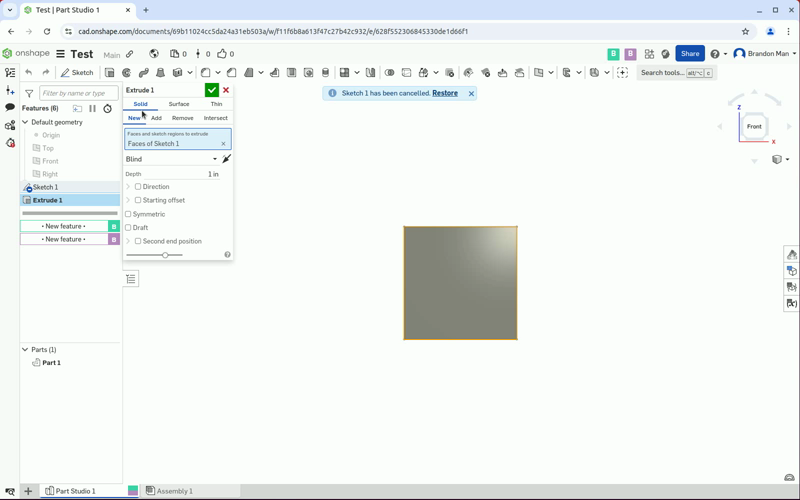
mouse_move(137, 120)
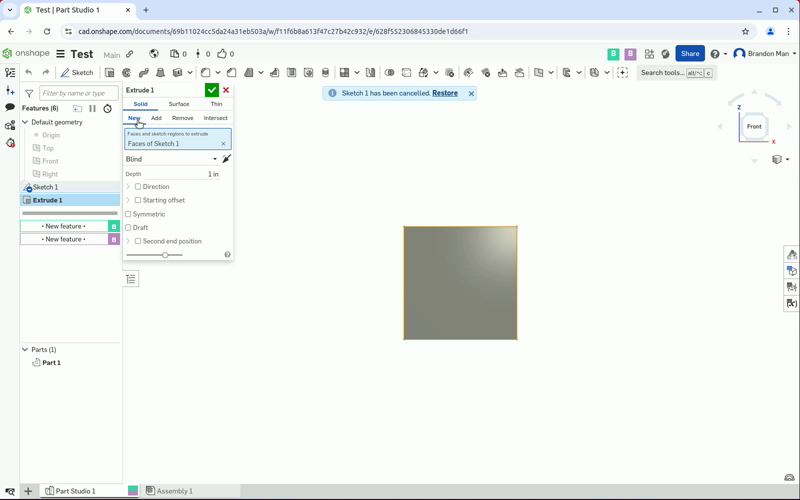
click(137, 120)
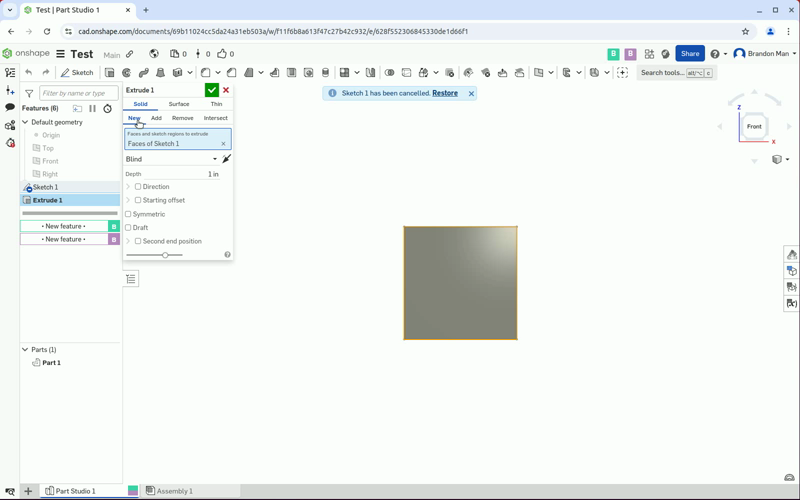
key(tab, 4)
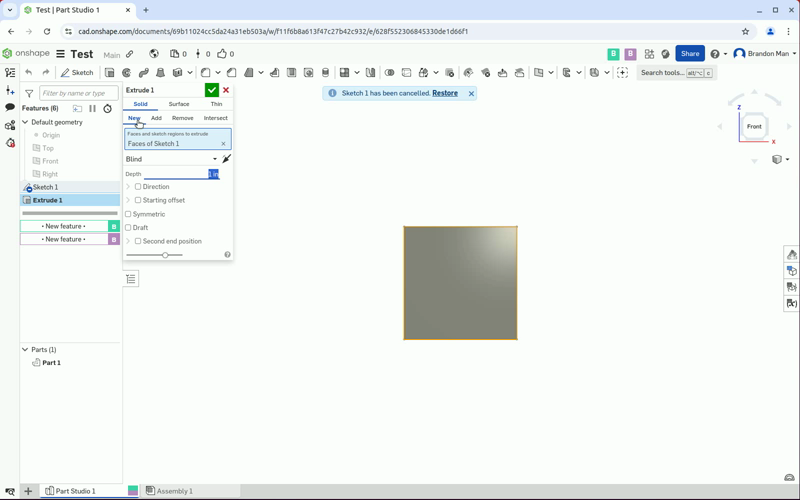
text(23.108)
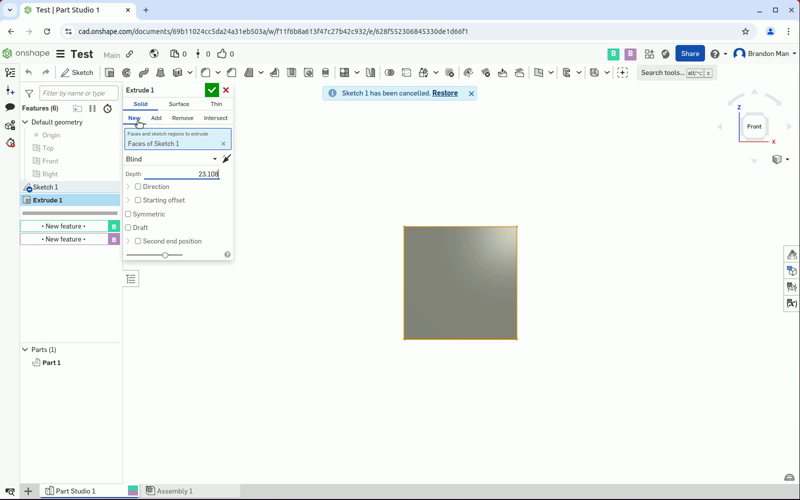
key(enter)
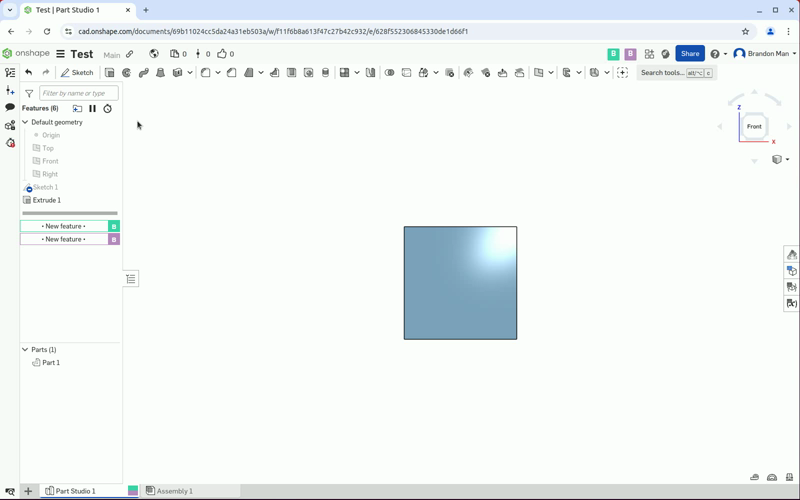
key(shift+h)
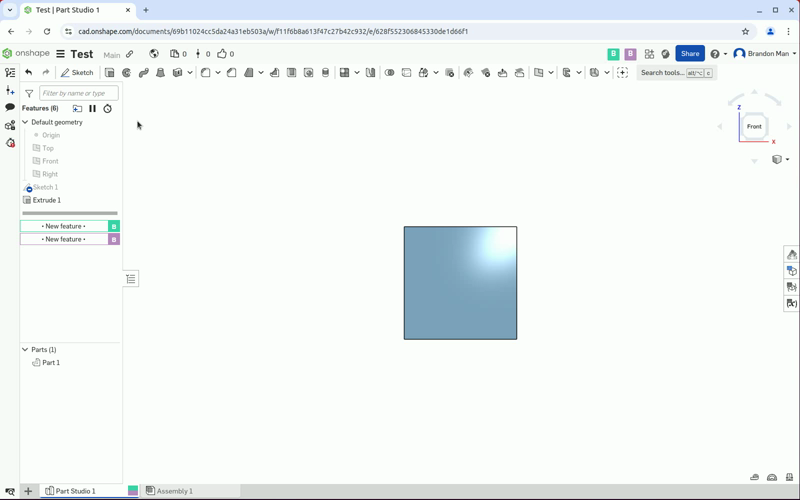
key(shift+h)
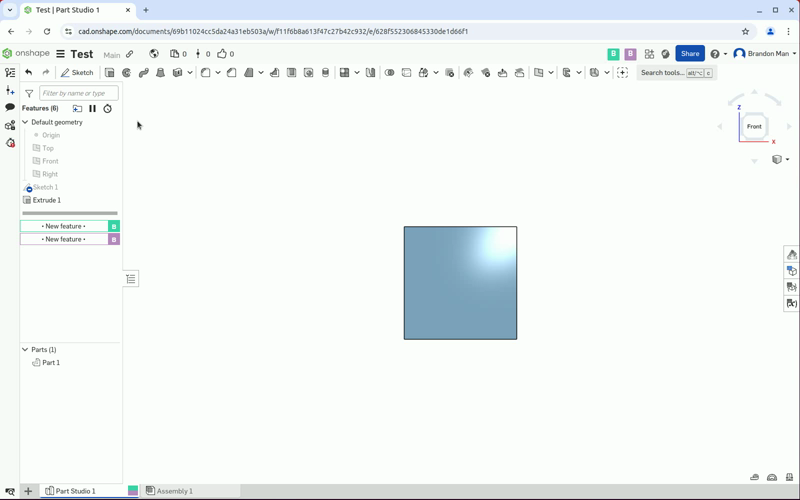
mouse_move(73, 189)
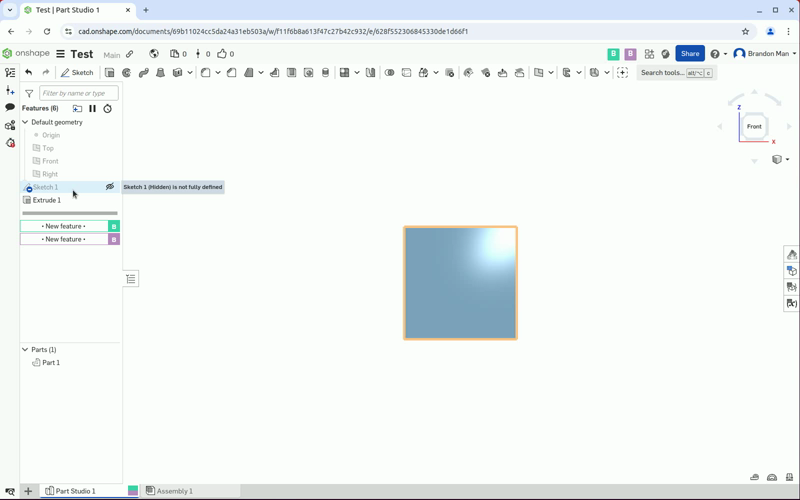
click(73, 189)
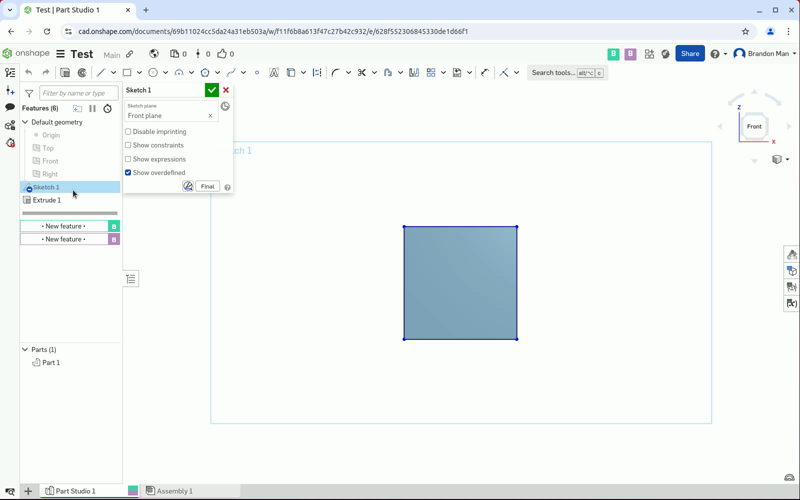
mouse_move(229, 92)
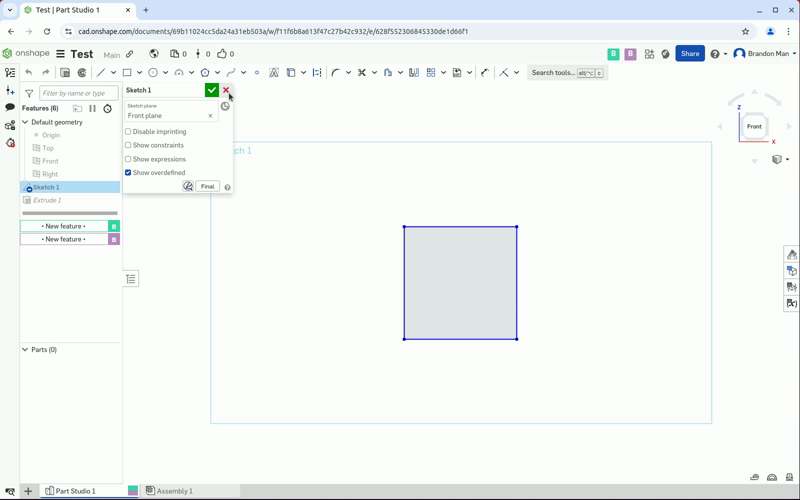
click(229, 92)
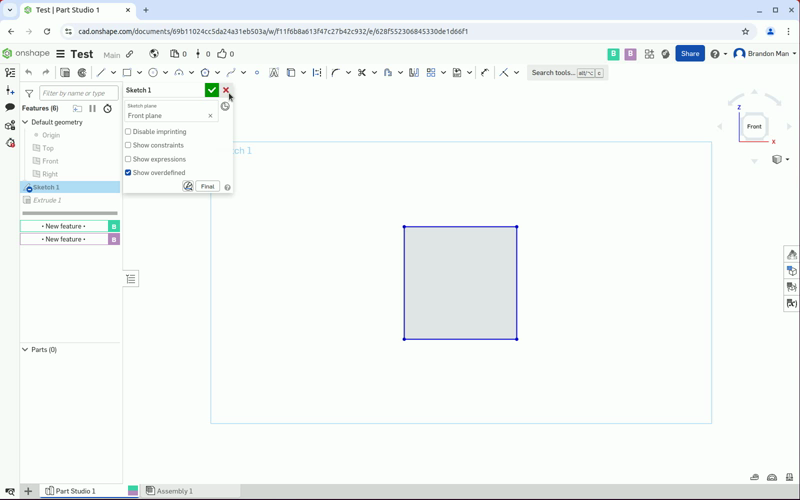
key(shift+s)
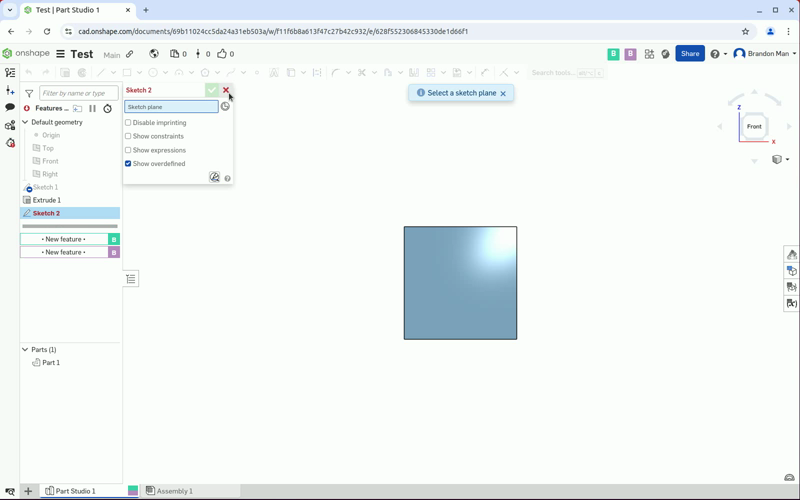
mouse_move(73, 163)
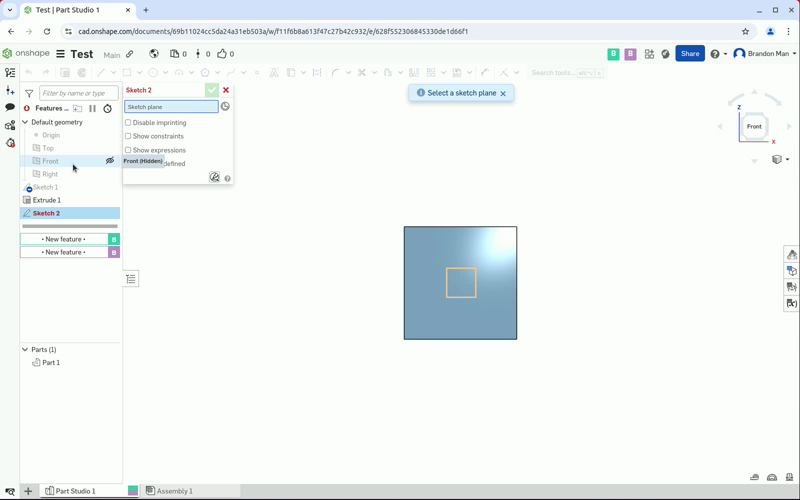
click(73, 163)
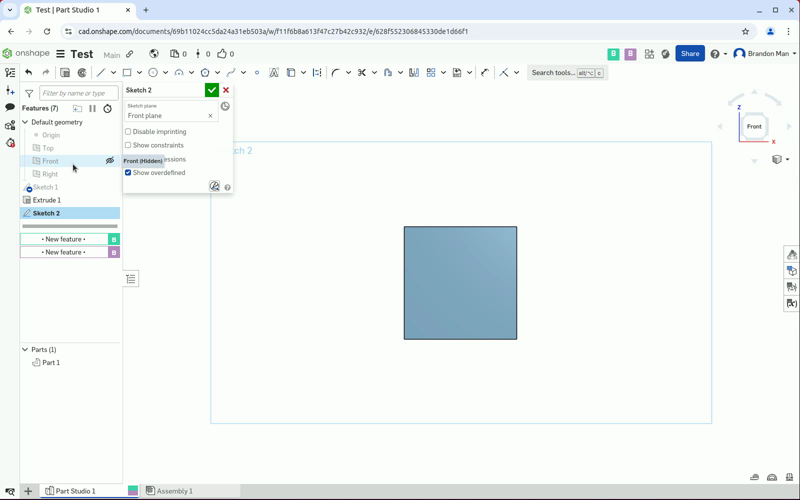
mouse_move(73, 352)
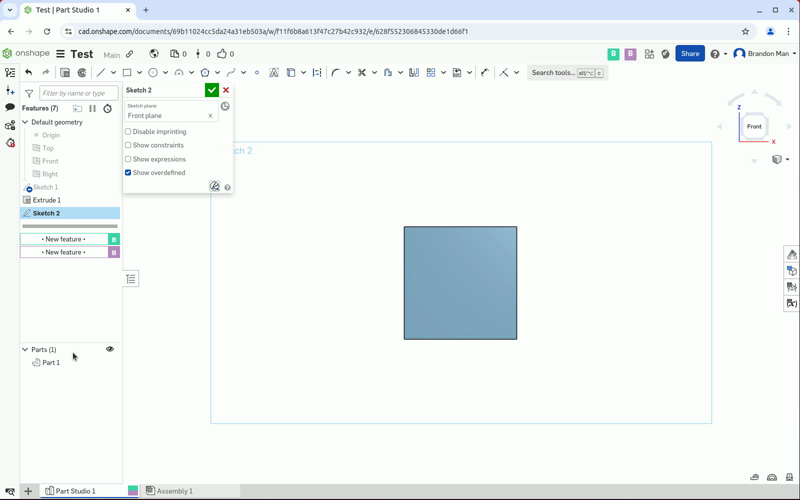
key(y)
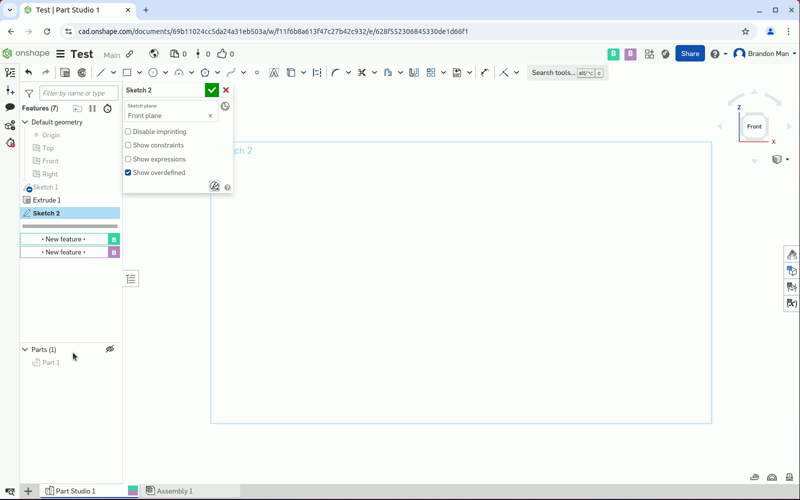
key(l)
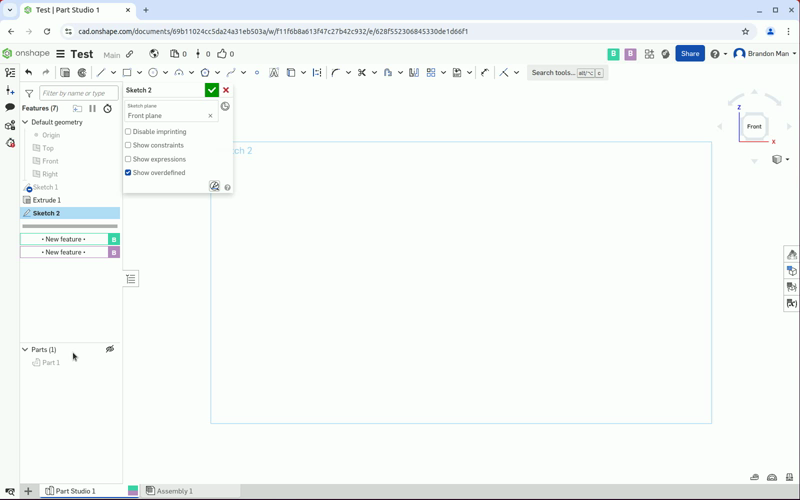
key_down(shift)
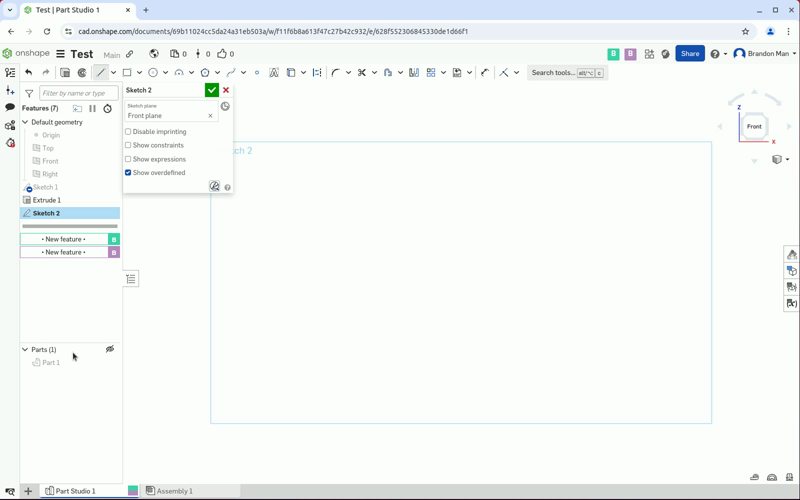
mouse_move(404, 339)
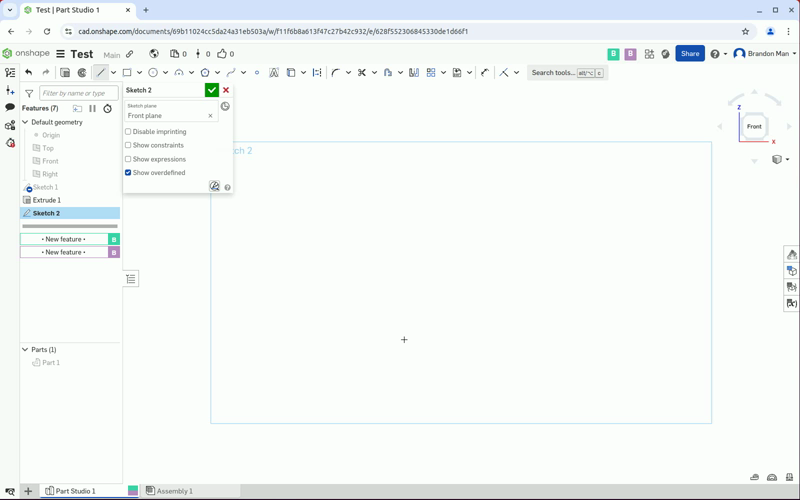
click(404, 339)
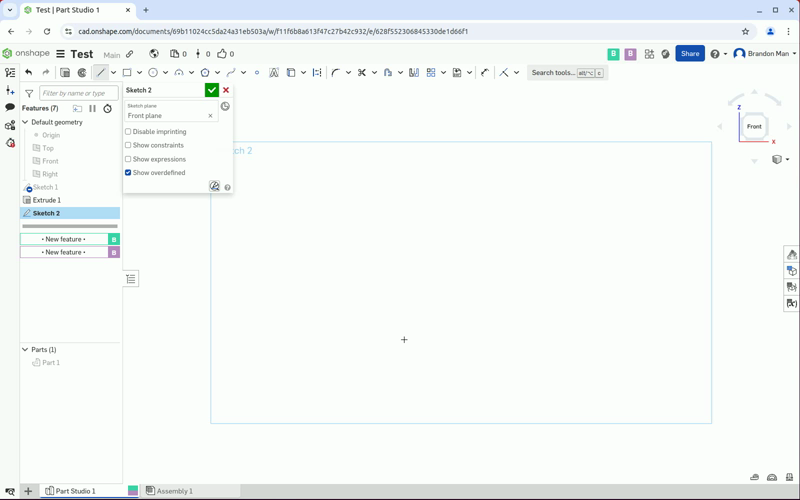
key_up(shift)
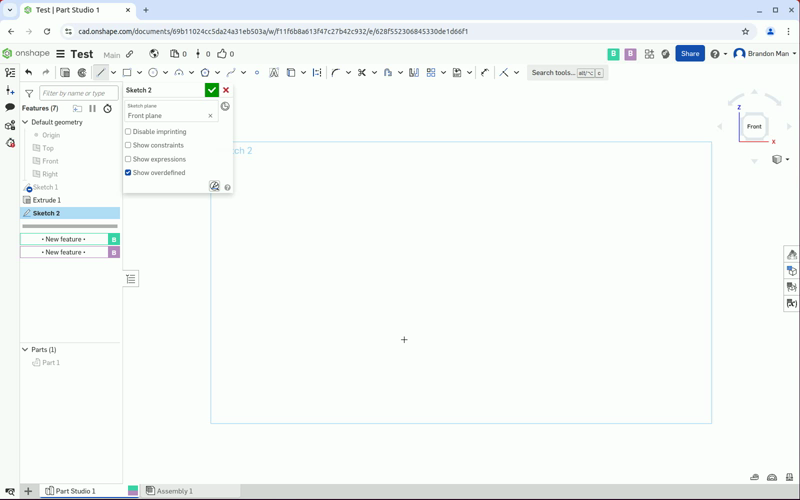
key_down(shift)
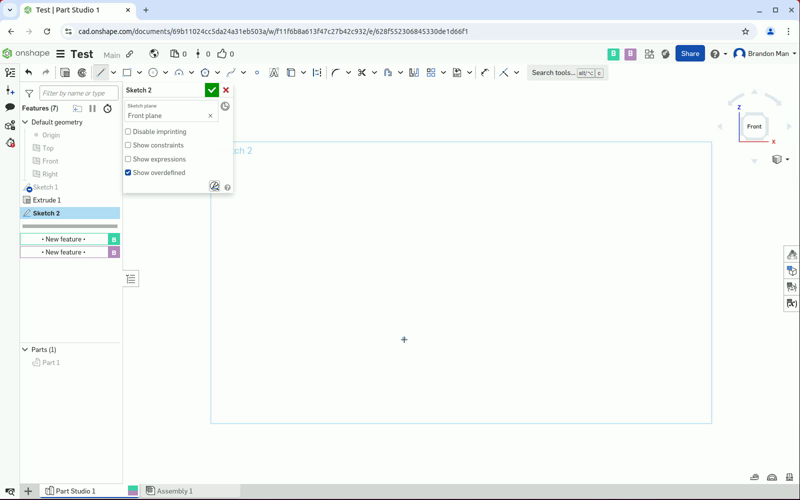
mouse_move(516, 339)
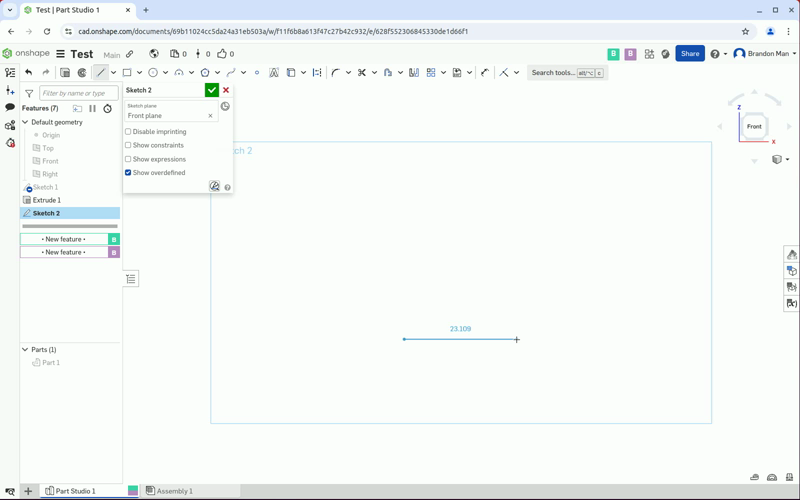
click(516, 339)
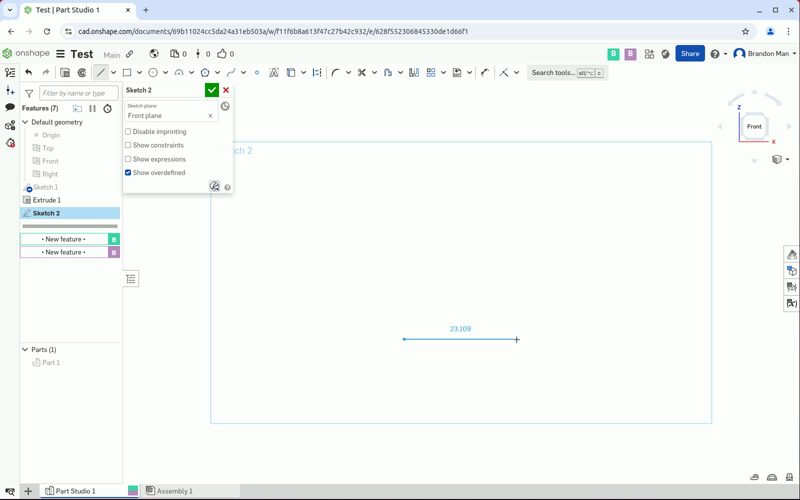
key_up(shift)
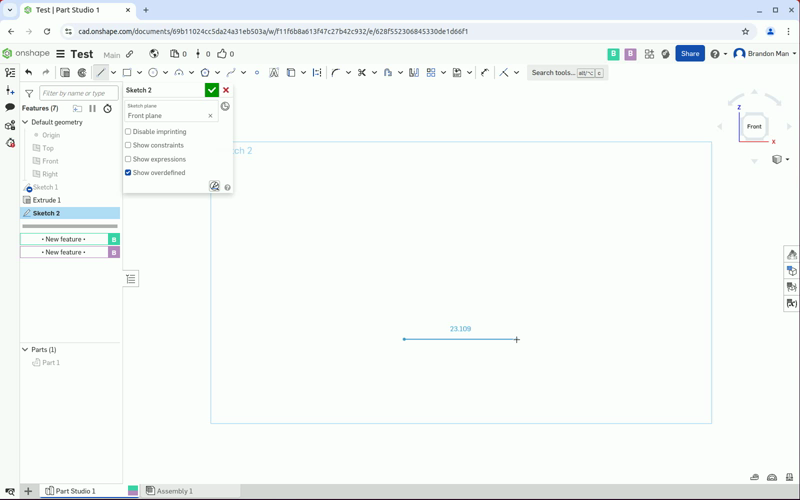
key_down(shift)
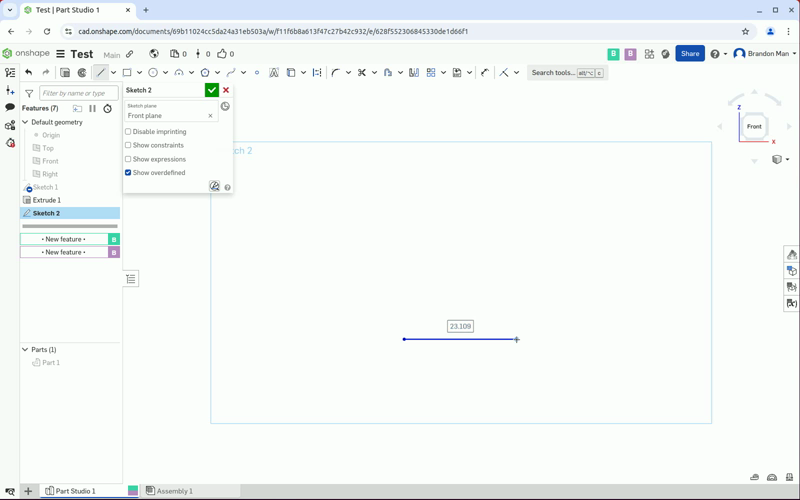
mouse_move(516, 226)
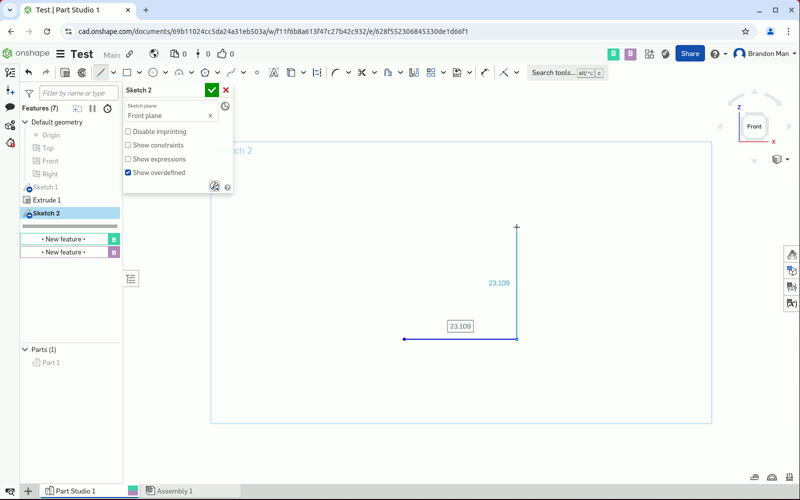
click(516, 226)
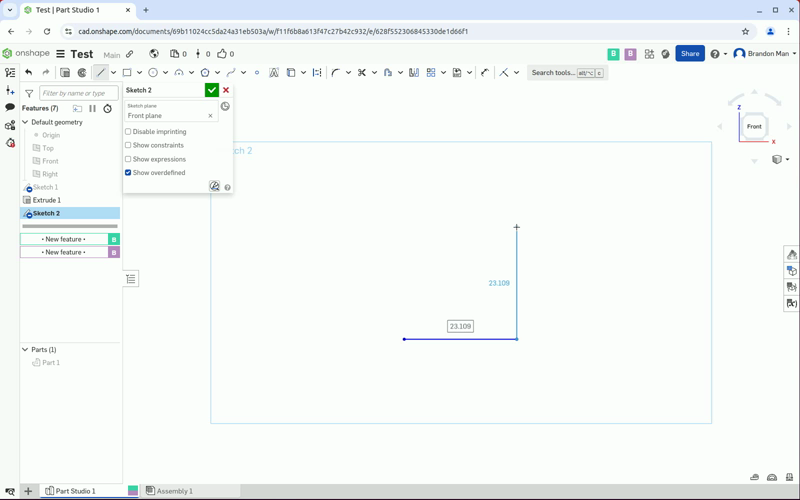
key_up(shift)
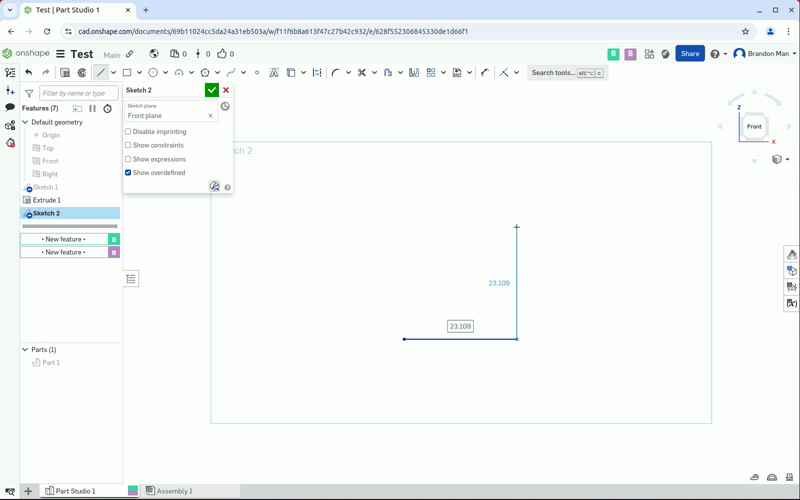
key_down(shift)
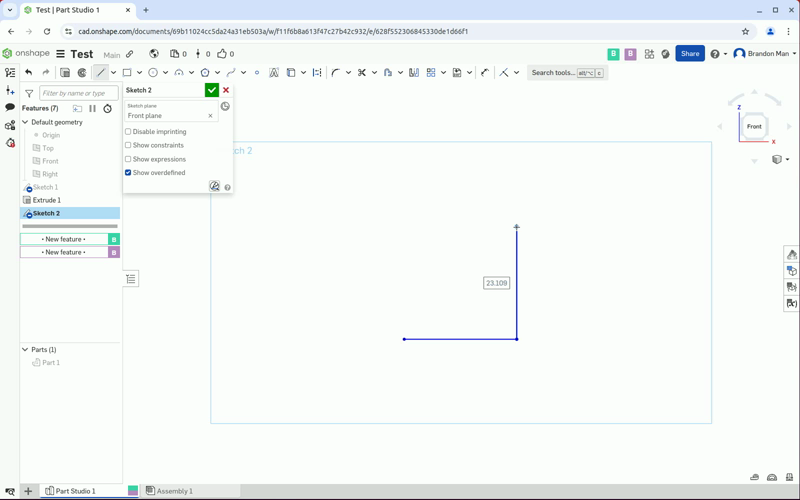
mouse_move(404, 226)
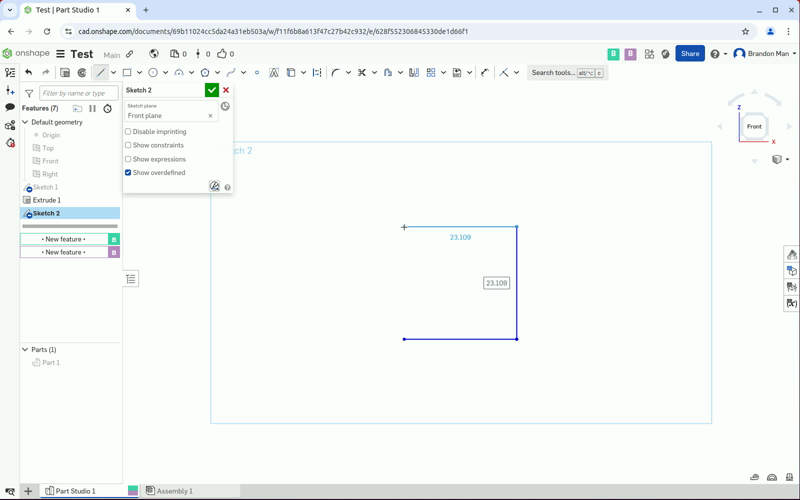
click(404, 226)
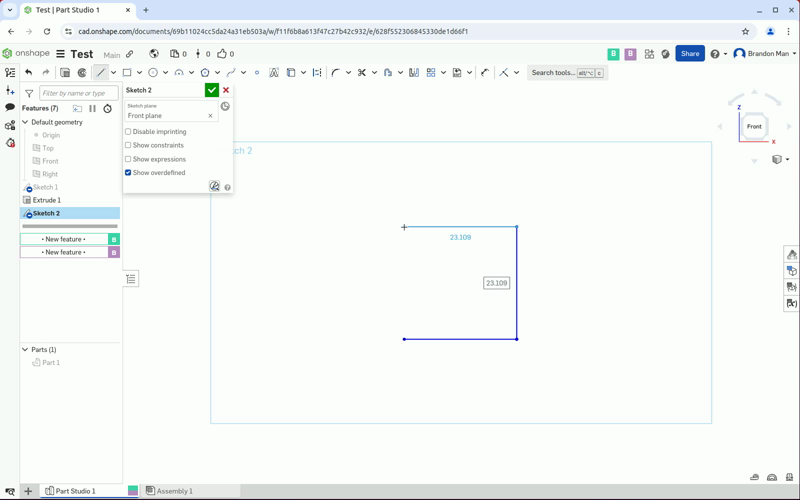
key_up(shift)
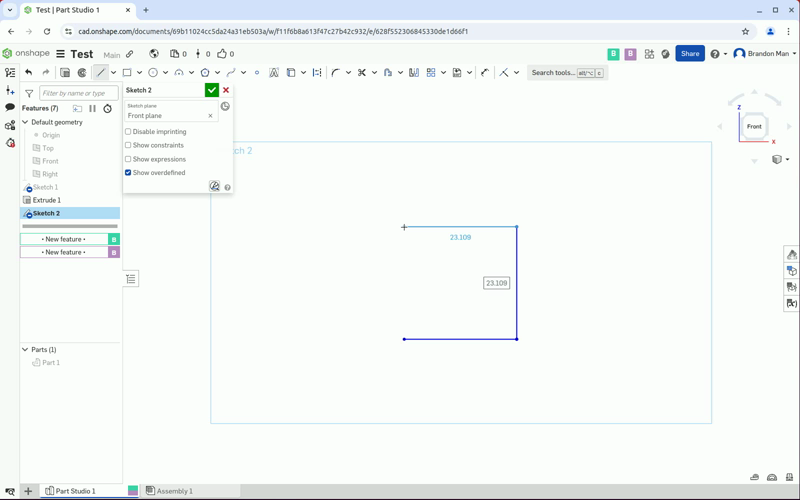
key_down(shift)
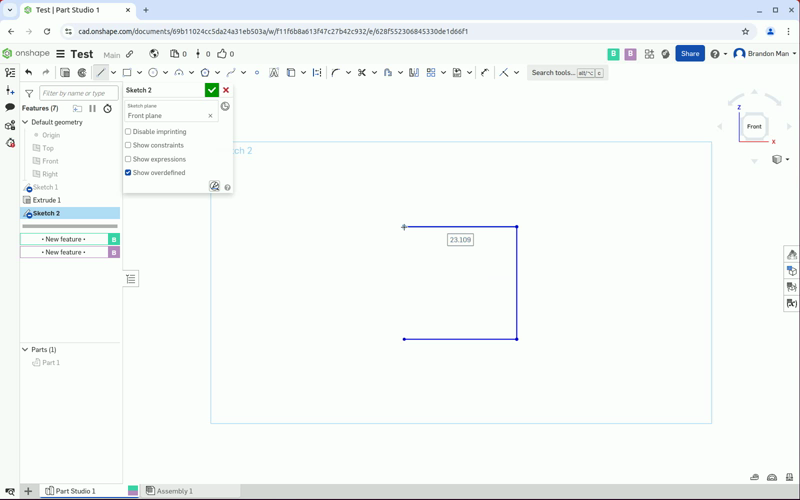
mouse_move(404, 339)
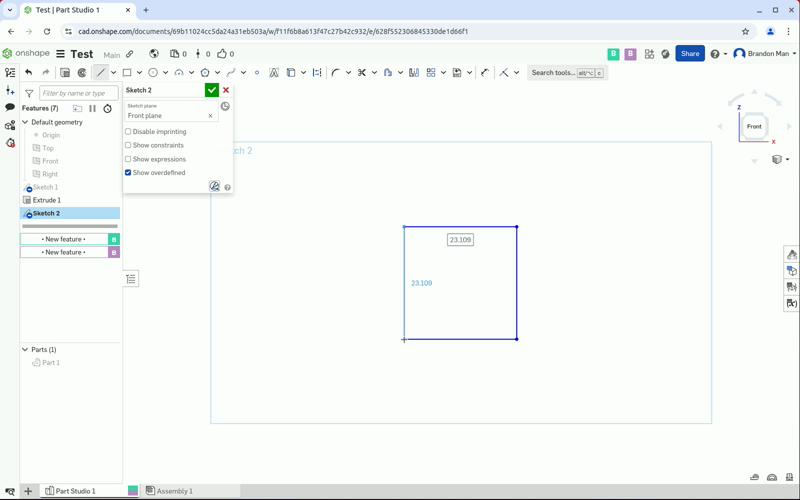
key_up(shift)
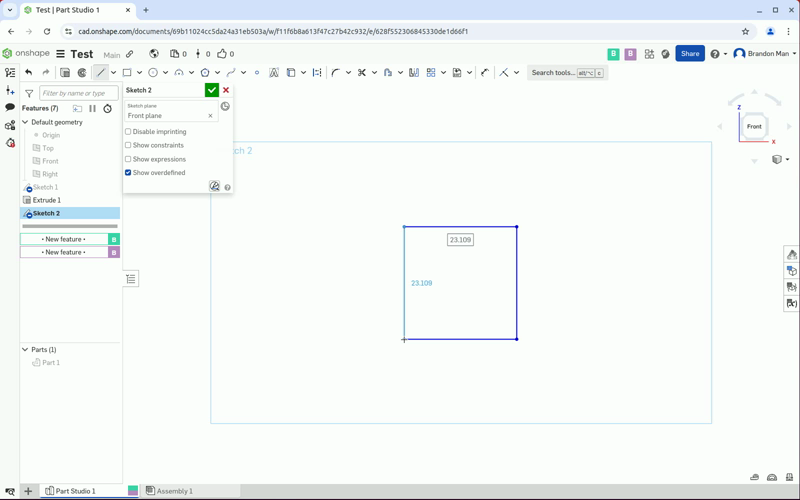
click(404, 339)
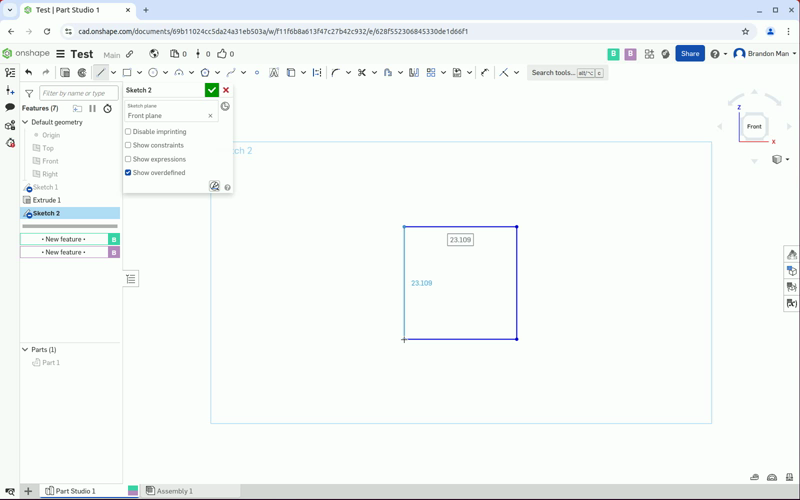
key(esc)
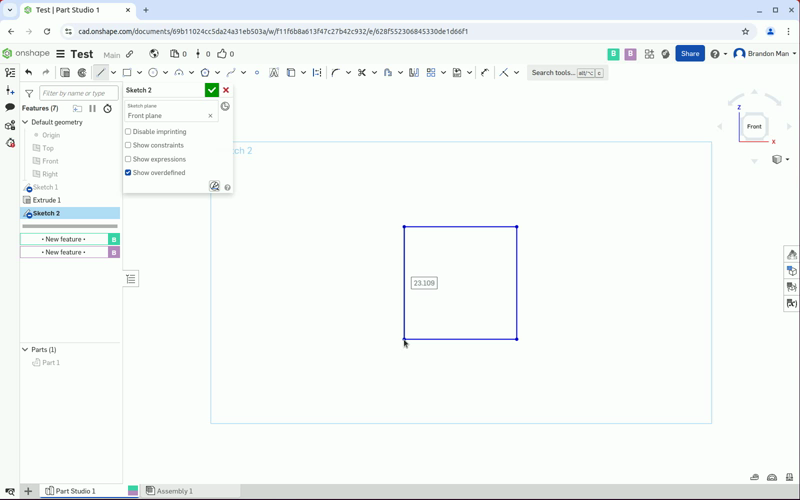
mouse_move(443, 240)
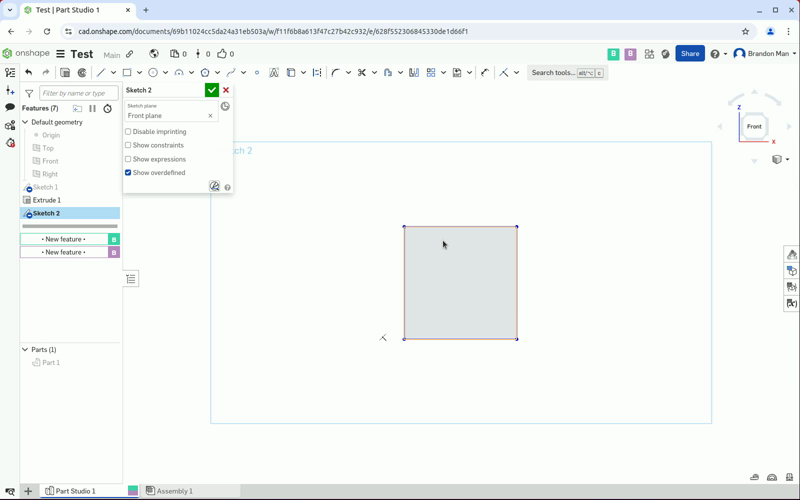
click(443, 240)
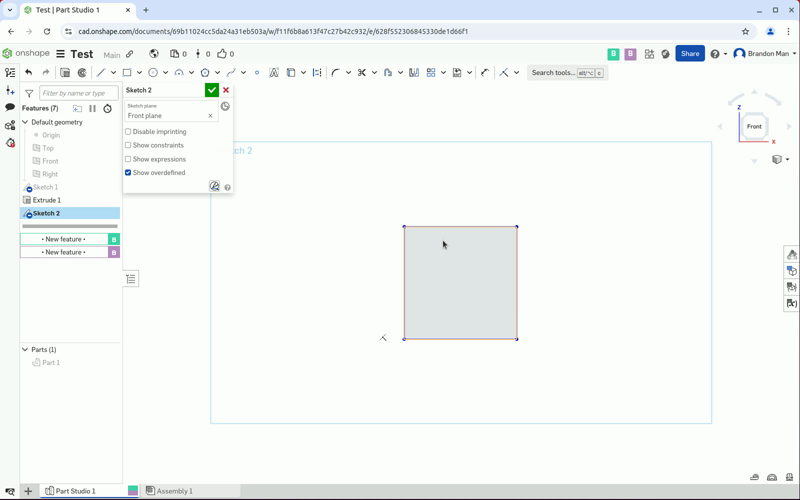
mouse_move(73, 352)
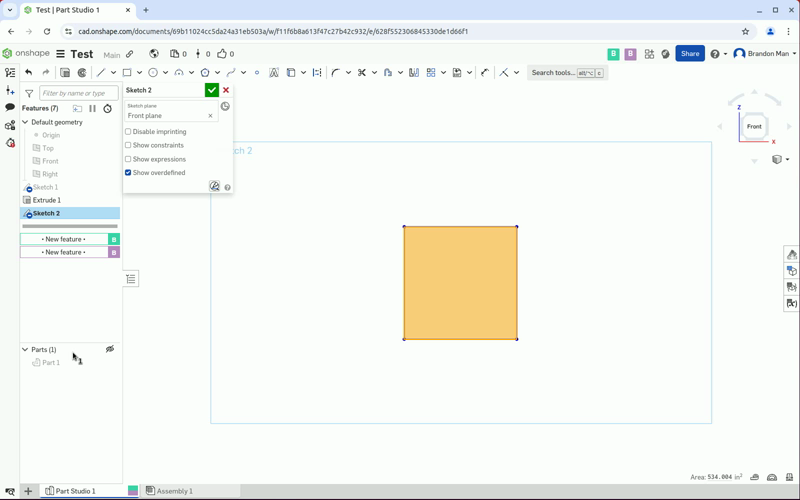
key(shift+y)
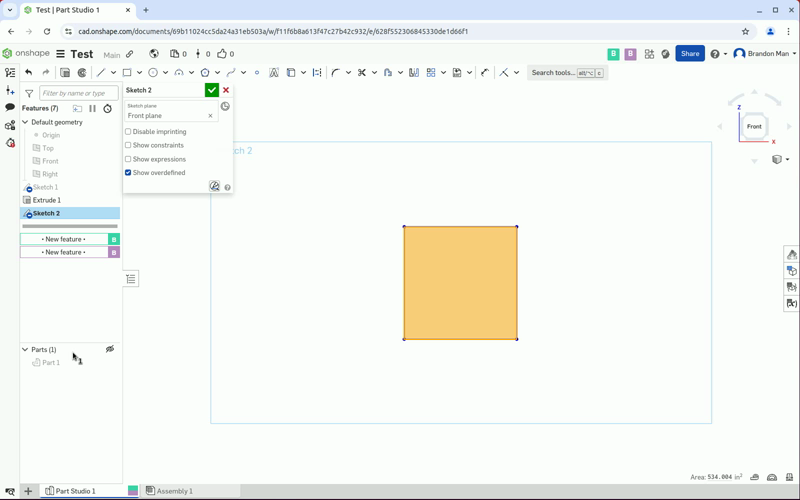
key(shift+e)
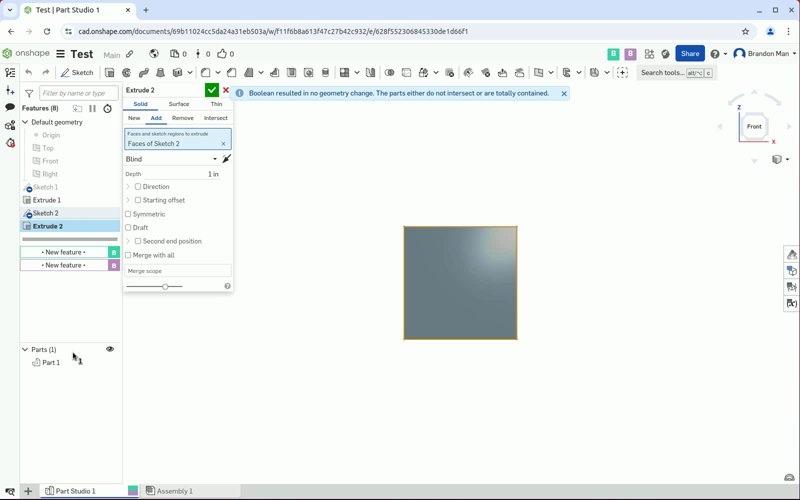
mouse_move(143, 106)
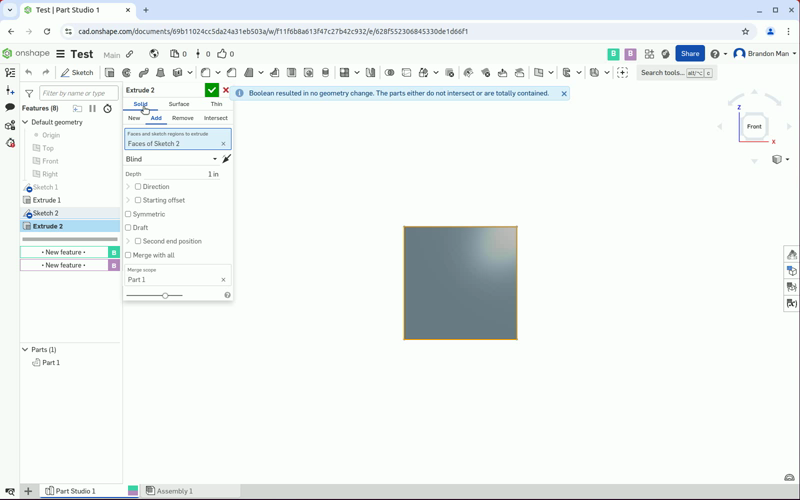
click(143, 106)
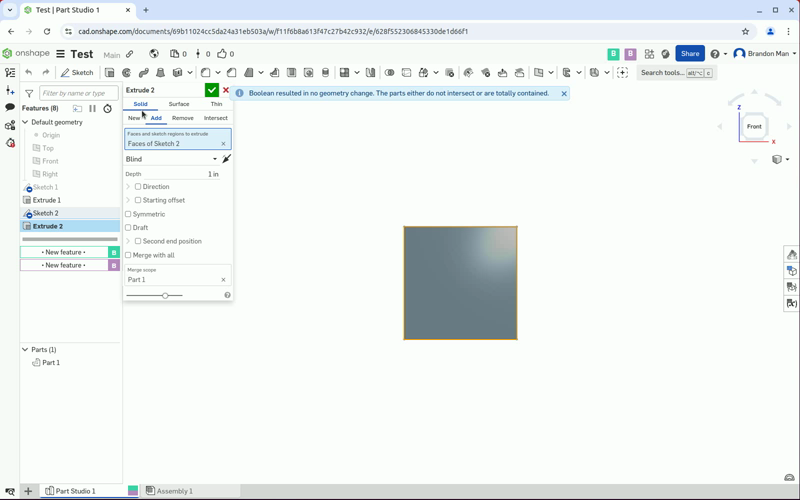
mouse_move(137, 120)
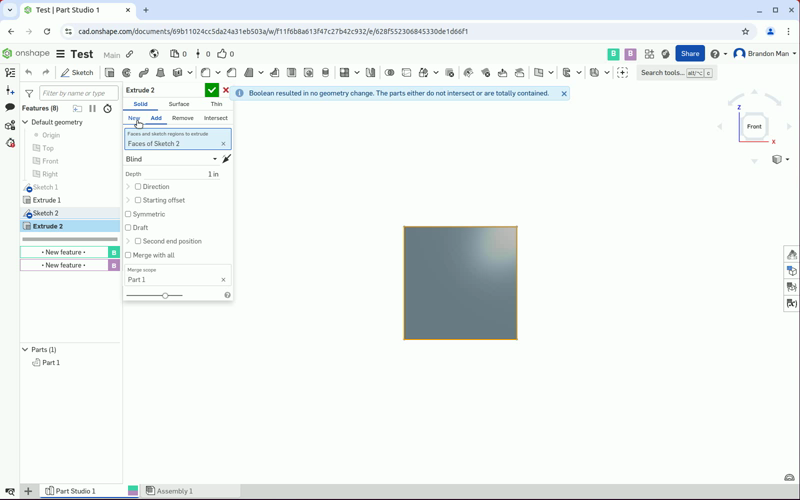
click(137, 120)
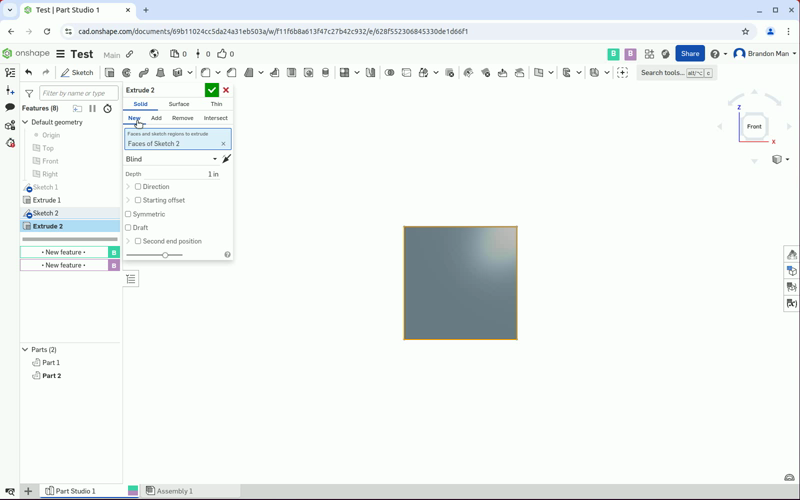
key(tab, 4)
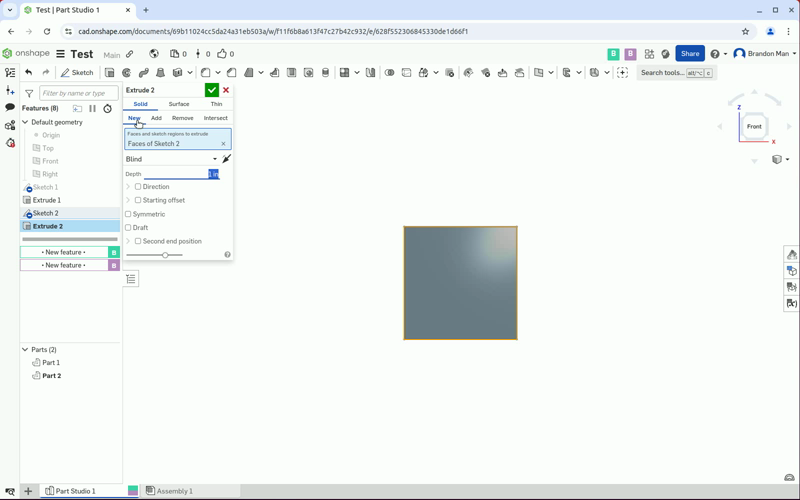
text(23.108)
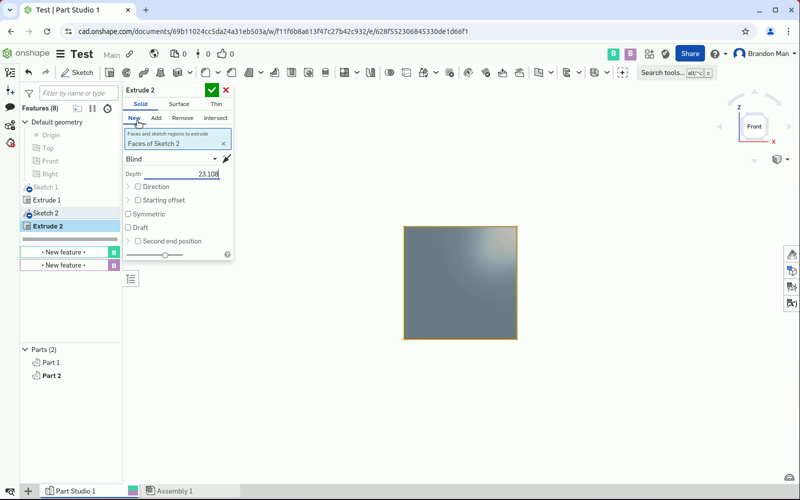
key(enter)
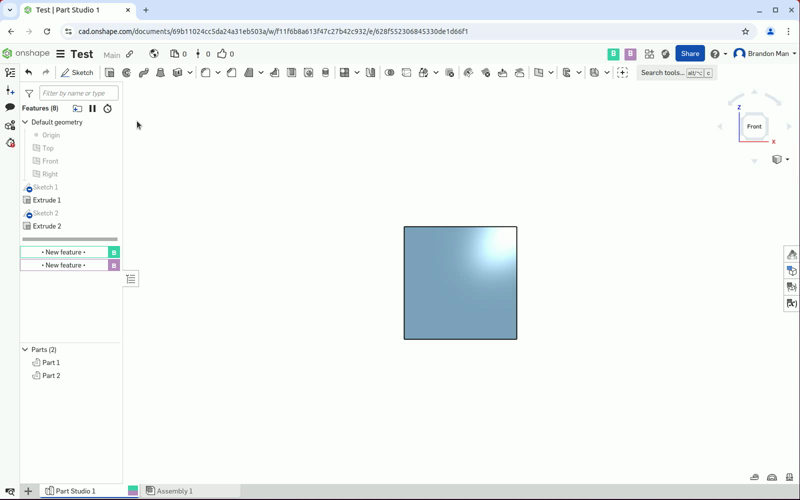
key(shift+h)
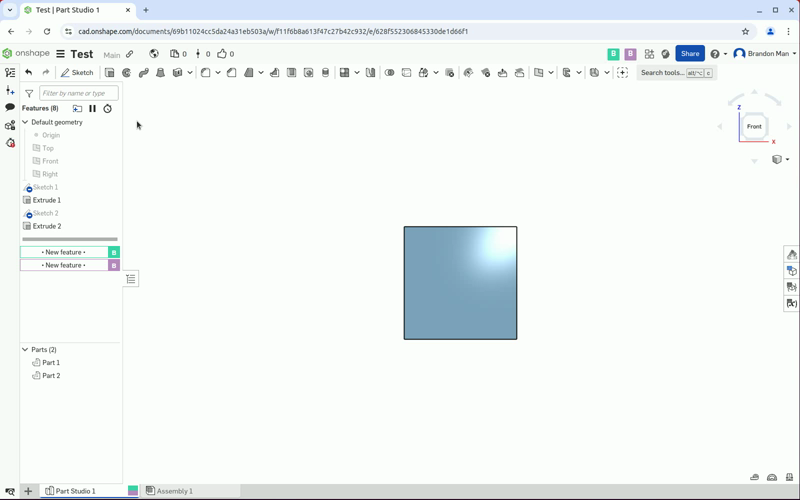
key(shift+h)
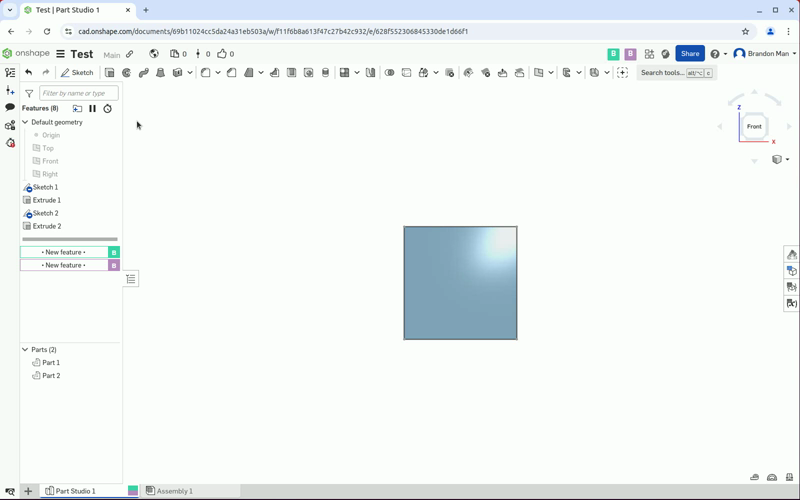
key(shift+7)
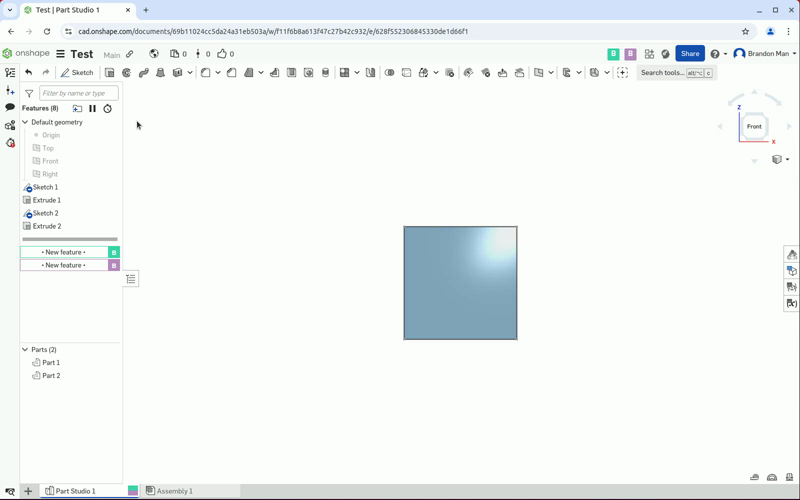
key(left, 2)
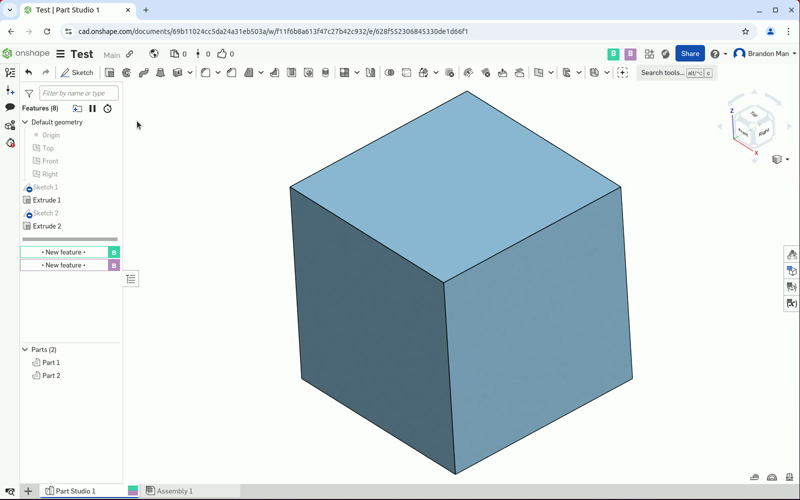
key(down, 2)
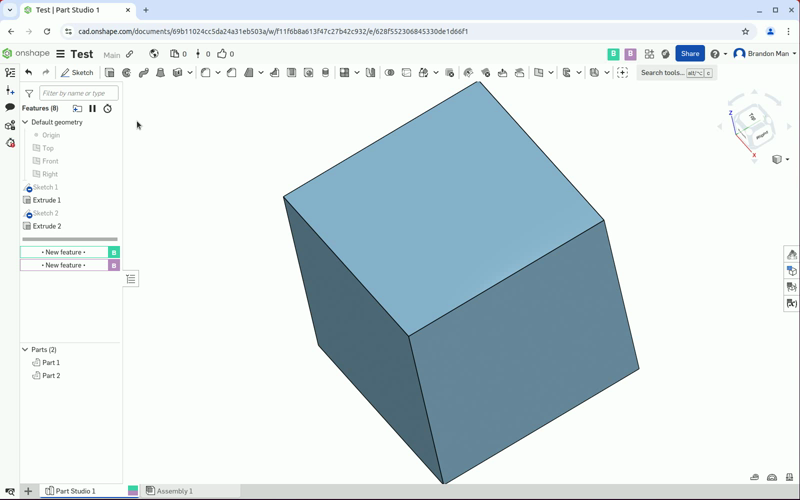
key(up, 2)
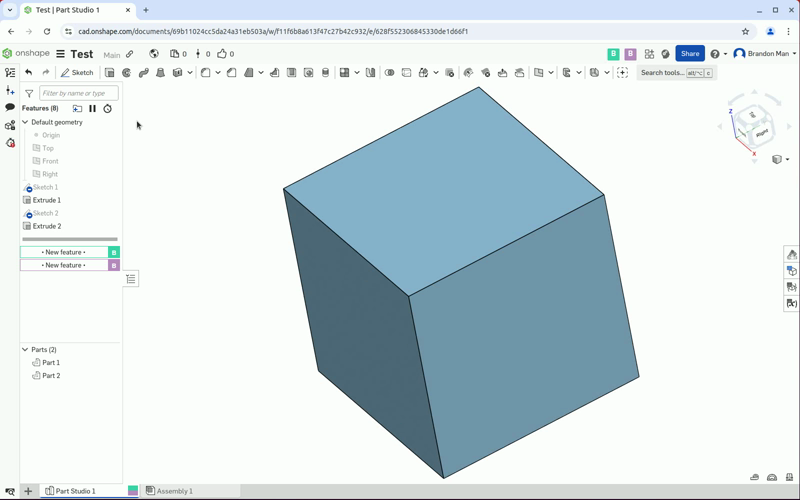
key(right, 2)
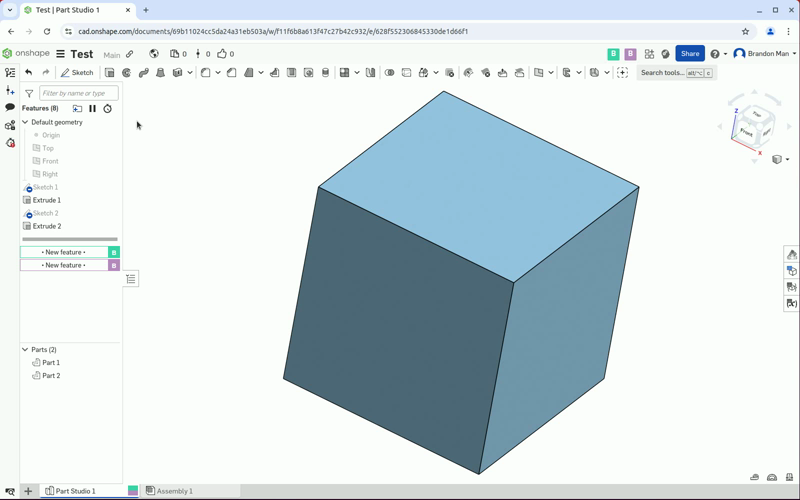
mouse_move(73, 189)
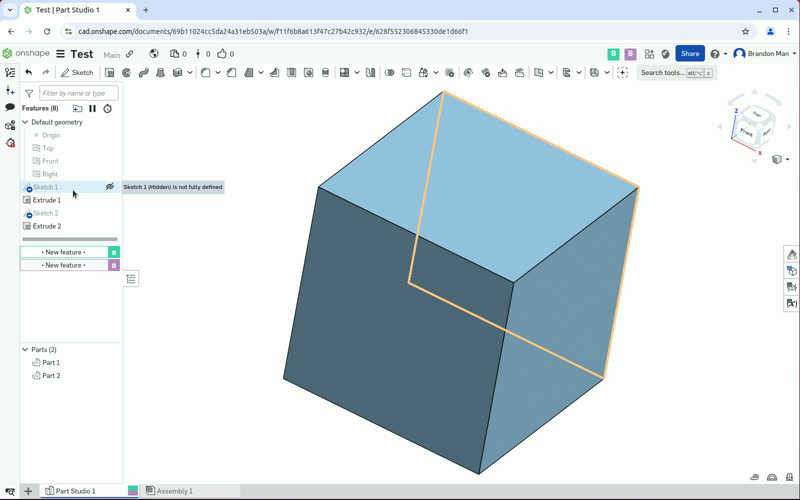
click(73, 189)